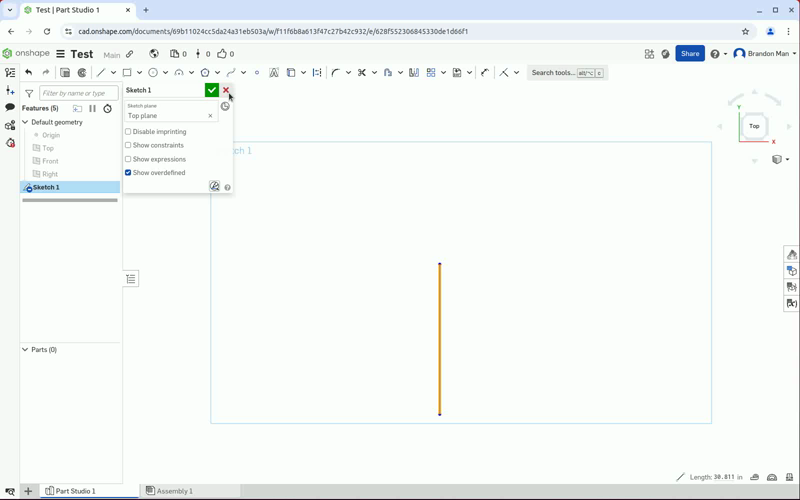
key(shift+h)
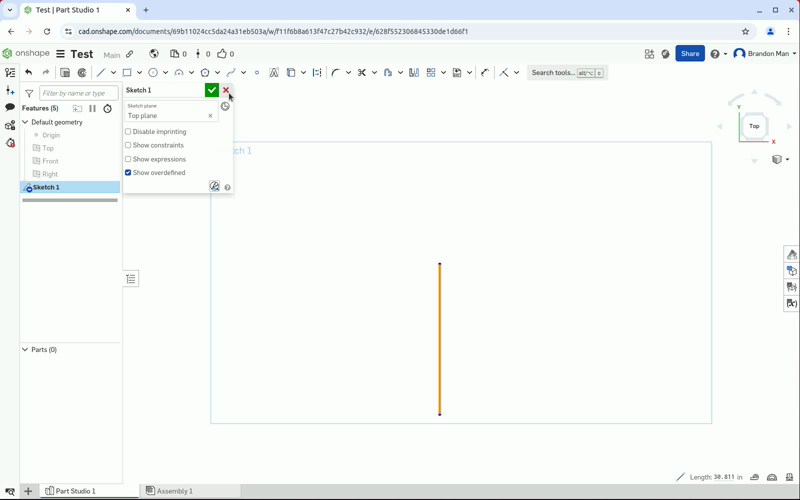
key(shift+s)
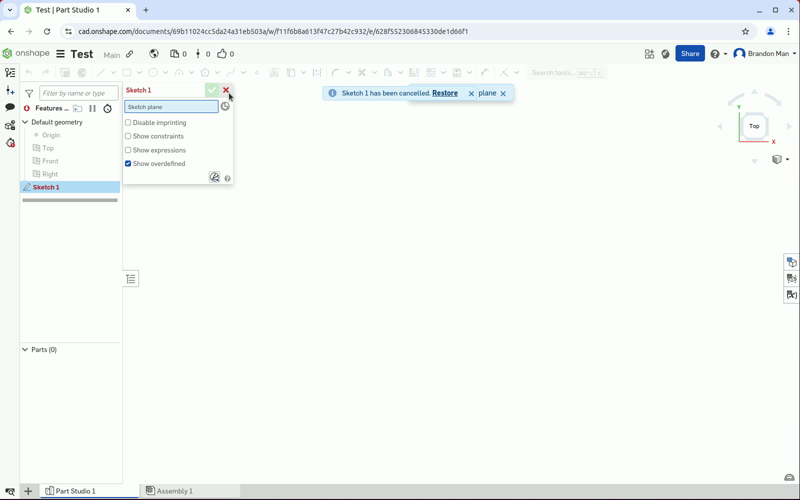
mouse_move(73, 150)
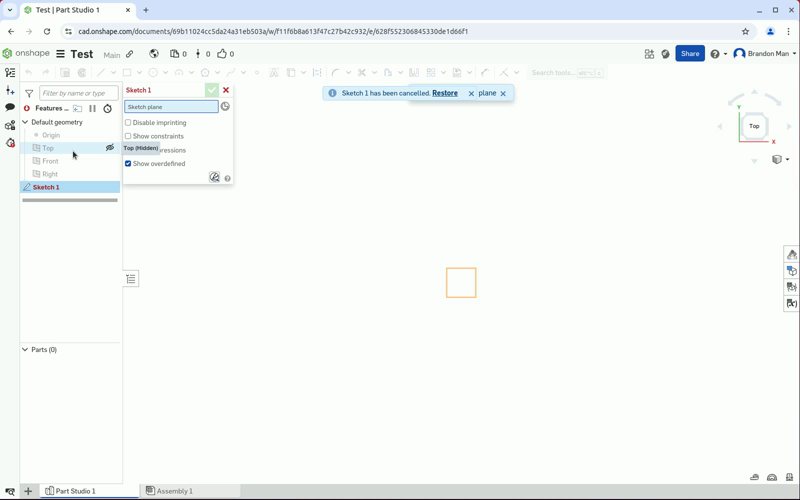
click(73, 150)
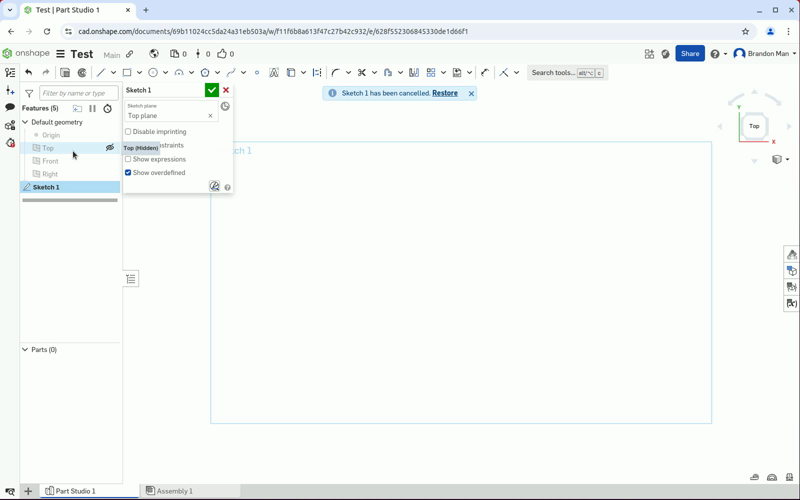
mouse_move(73, 352)
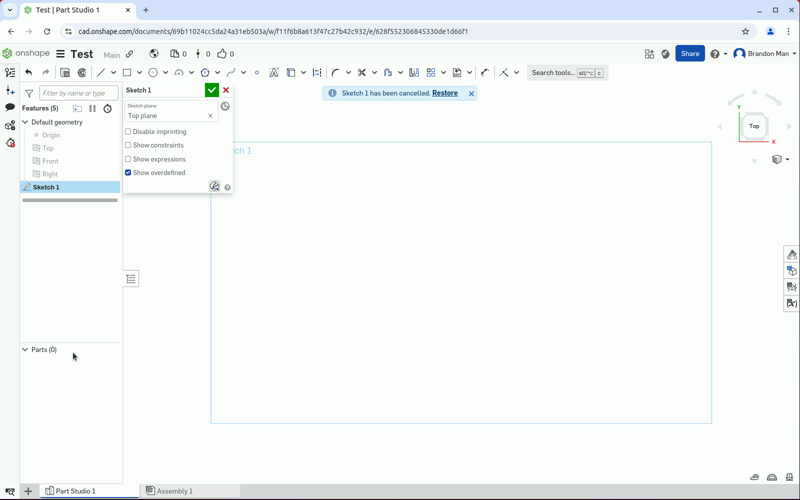
key(y)
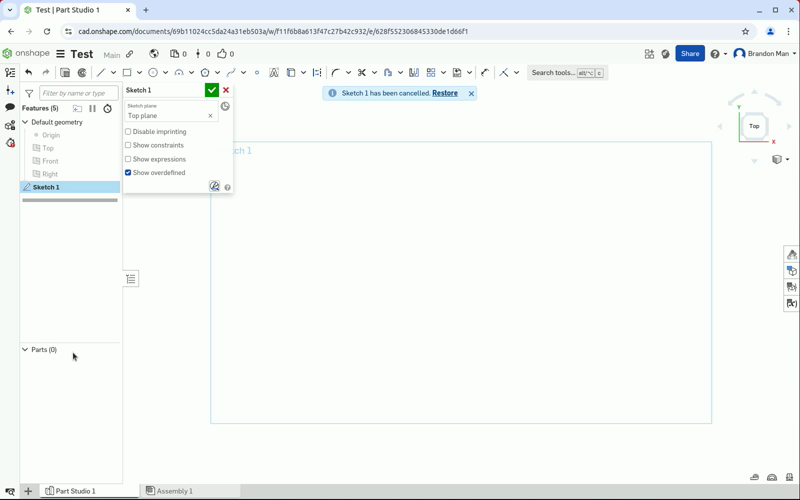
key(c)
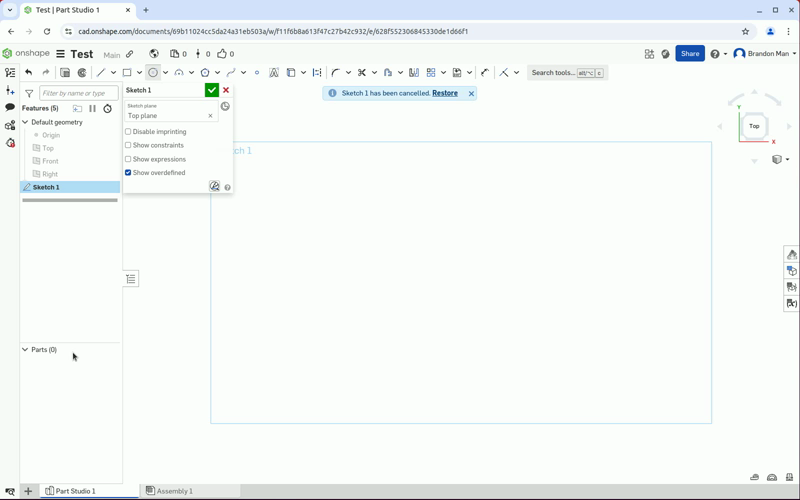
key_down(shift)
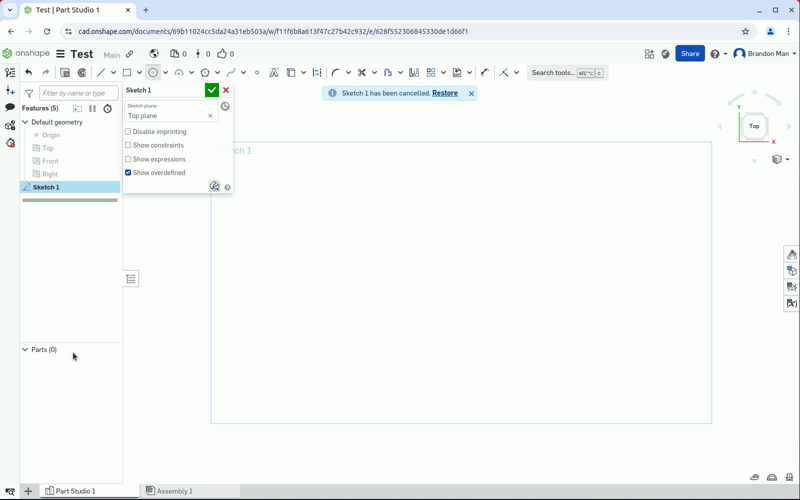
mouse_move(461, 282)
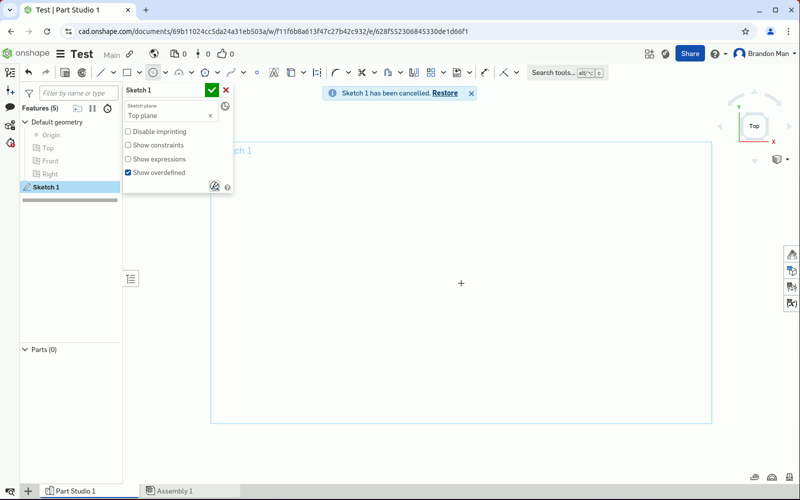
click(461, 282)
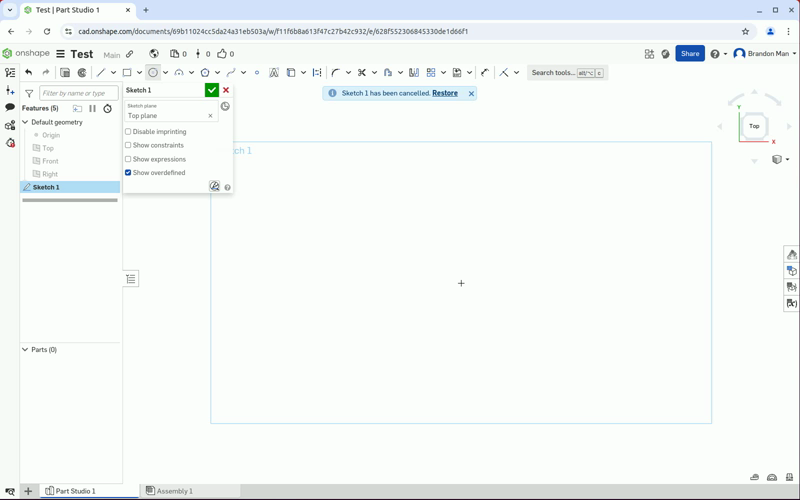
key_up(shift)
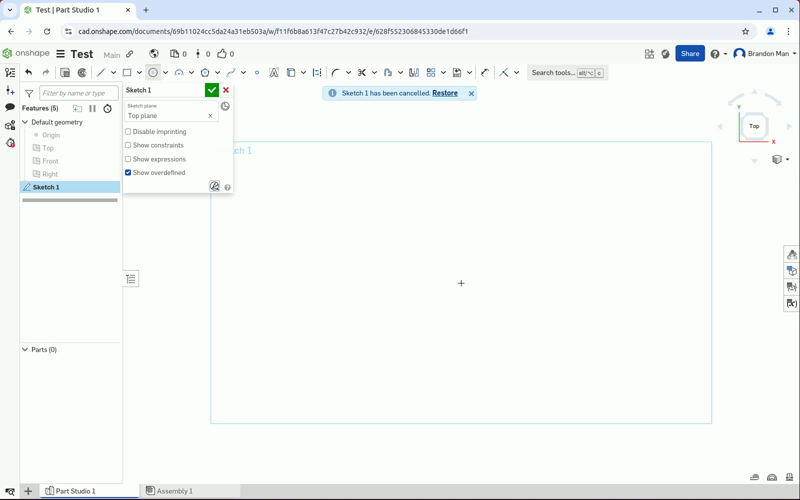
mouse_move(574, 282)
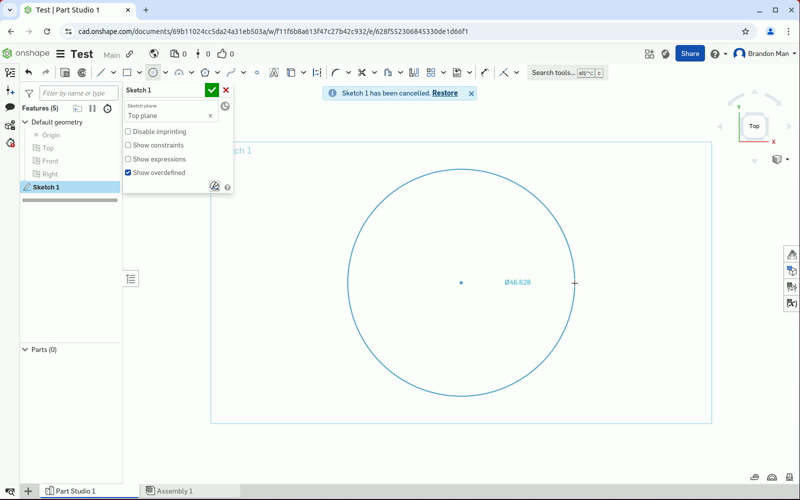
click(574, 282)
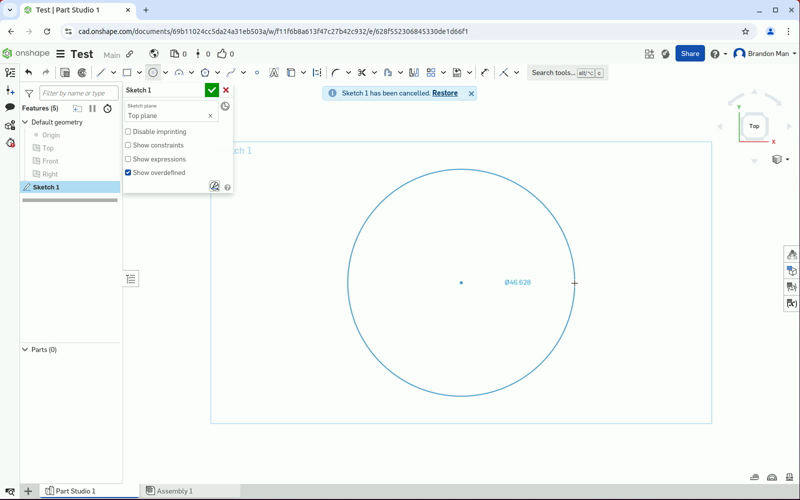
key(esc)
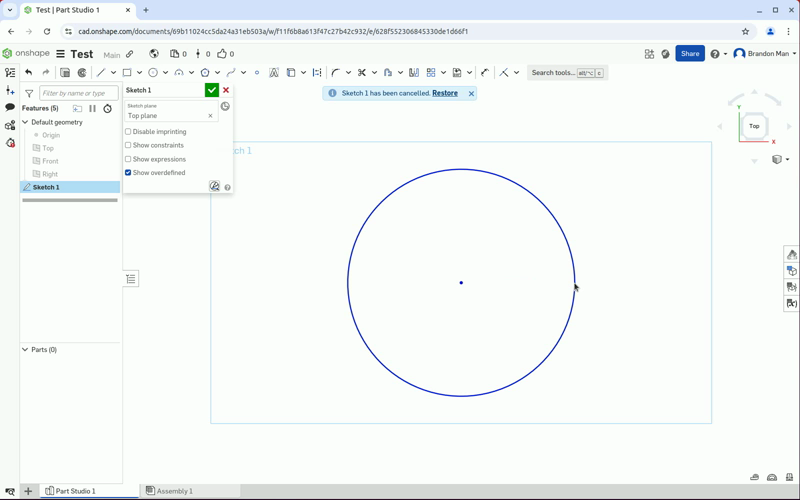
mouse_move(478, 344)
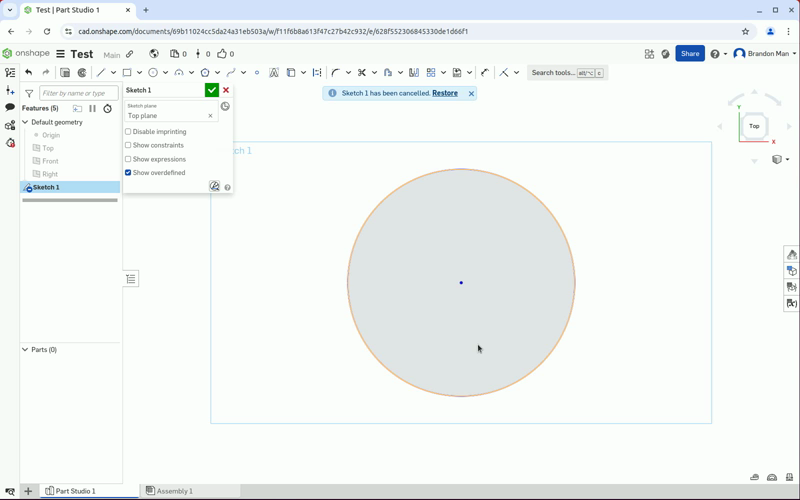
click(478, 344)
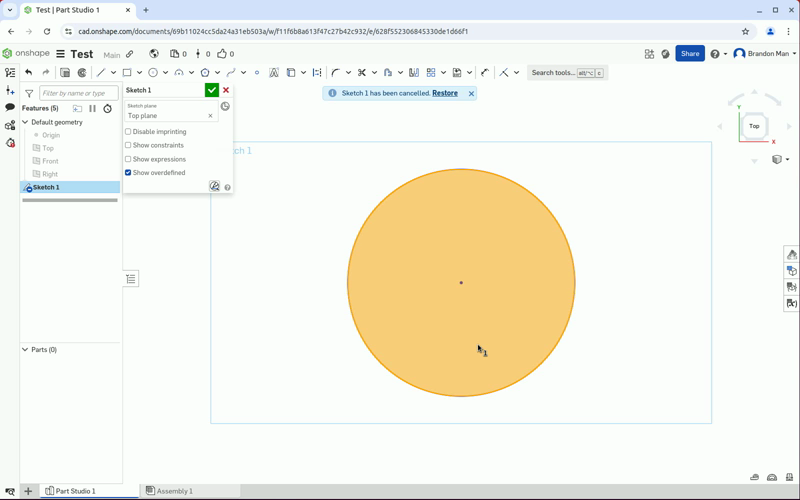
mouse_move(73, 352)
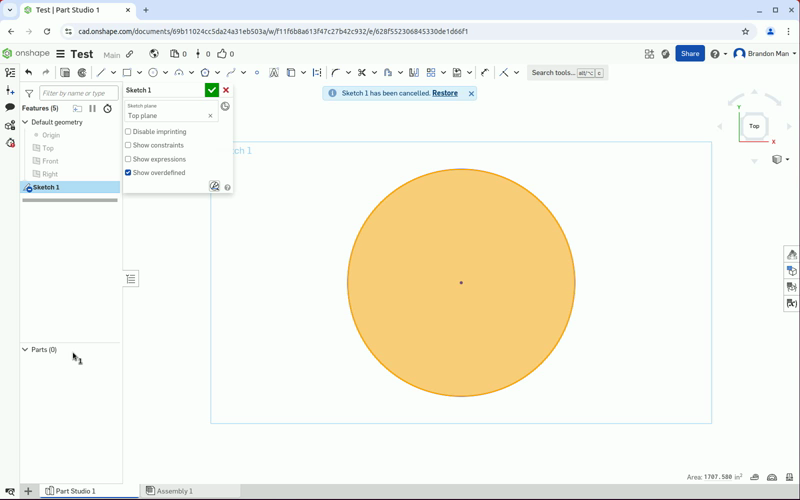
key(shift+y)
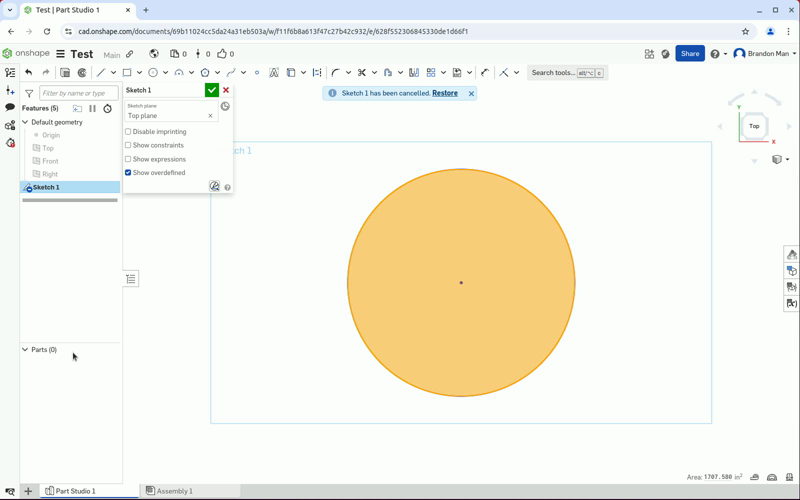
key(shift+e)
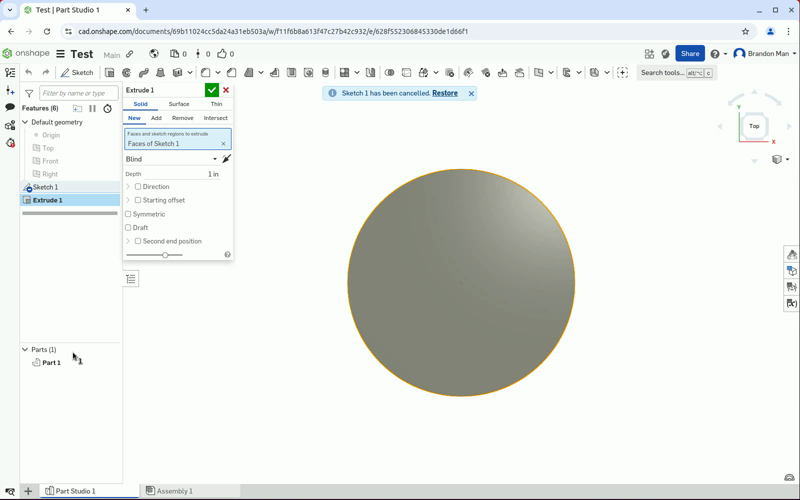
mouse_move(143, 106)
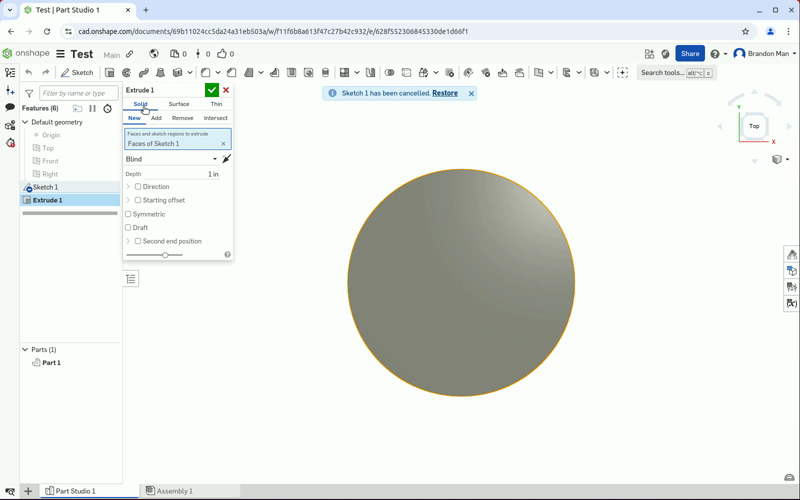
click(143, 106)
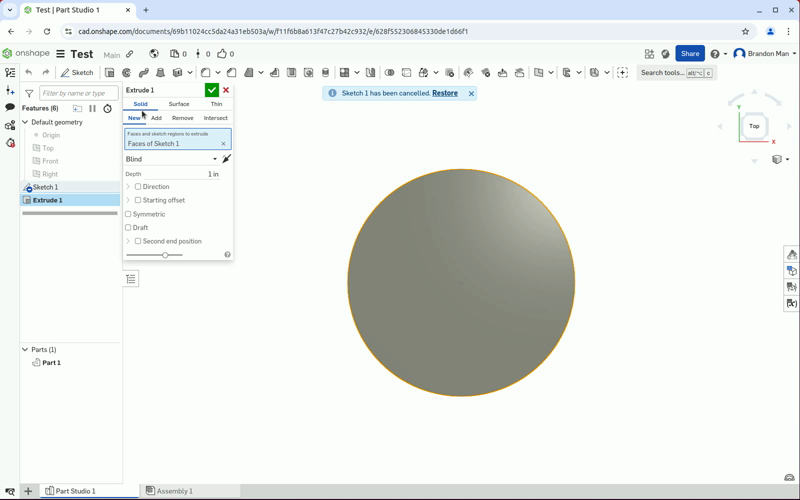
mouse_move(137, 120)
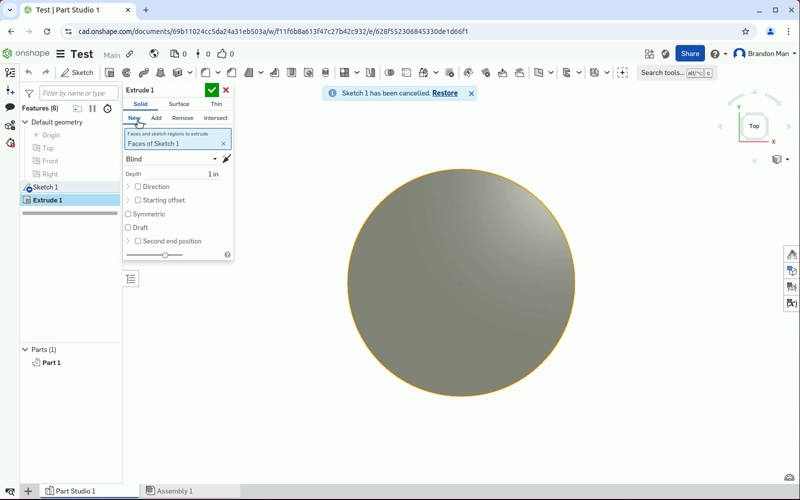
click(137, 120)
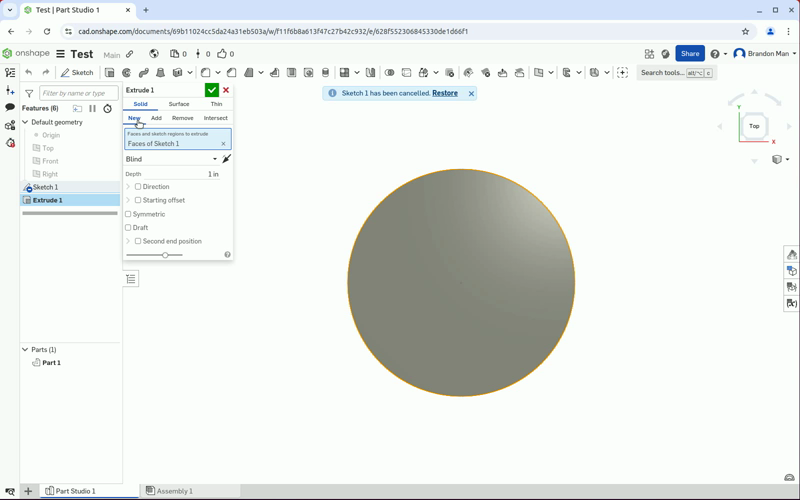
key(tab, 4)
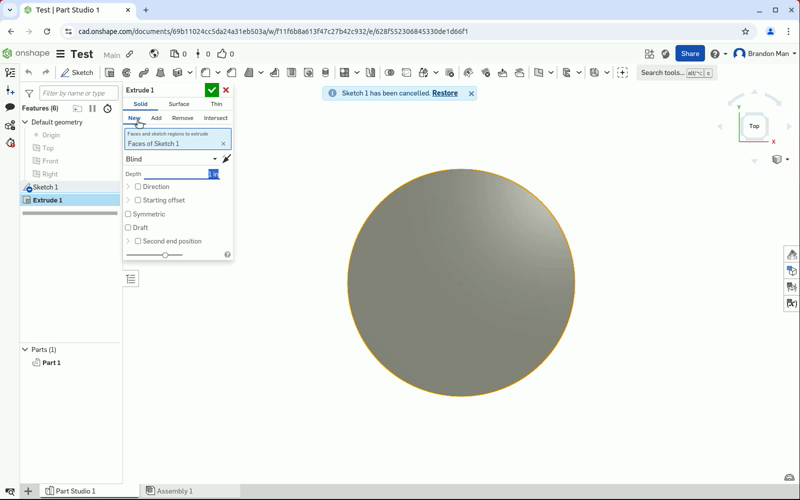
text(0.963)
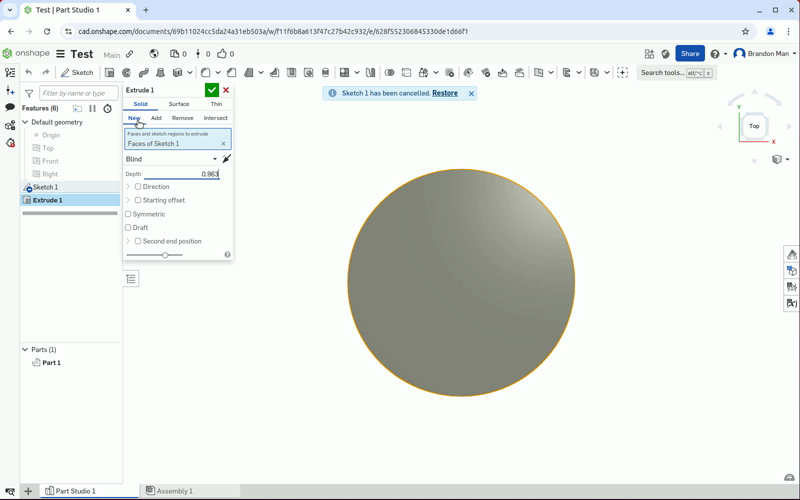
key(enter)
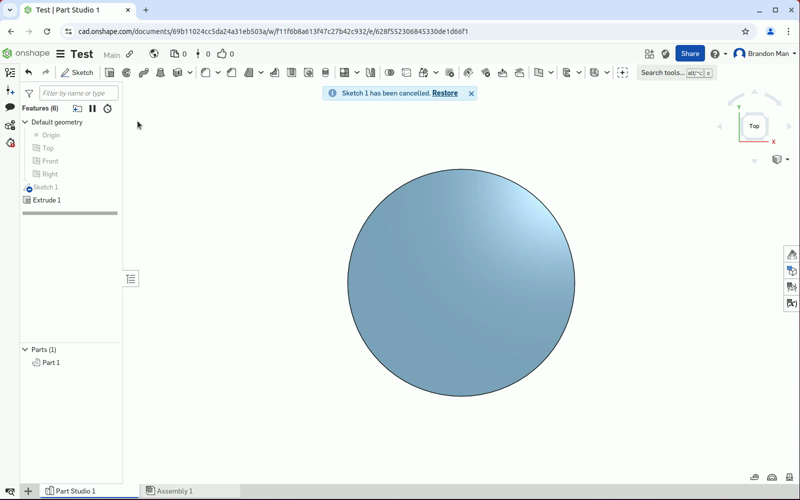
key(shift+h)
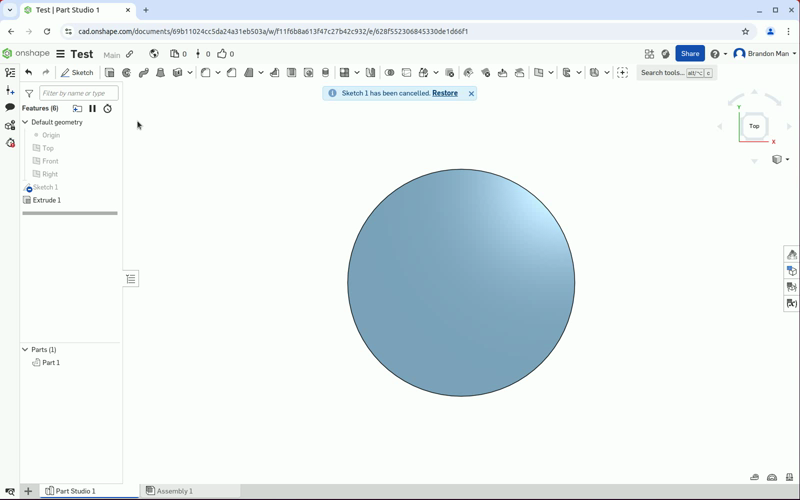
key(shift+h)
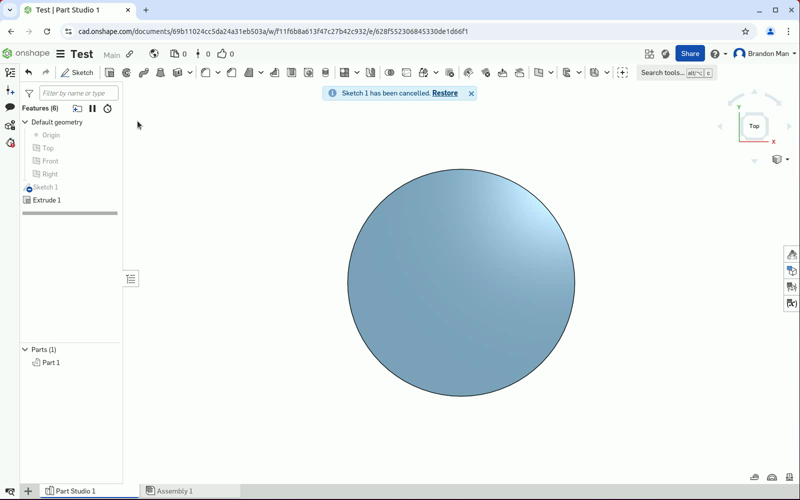
mouse_move(73, 189)
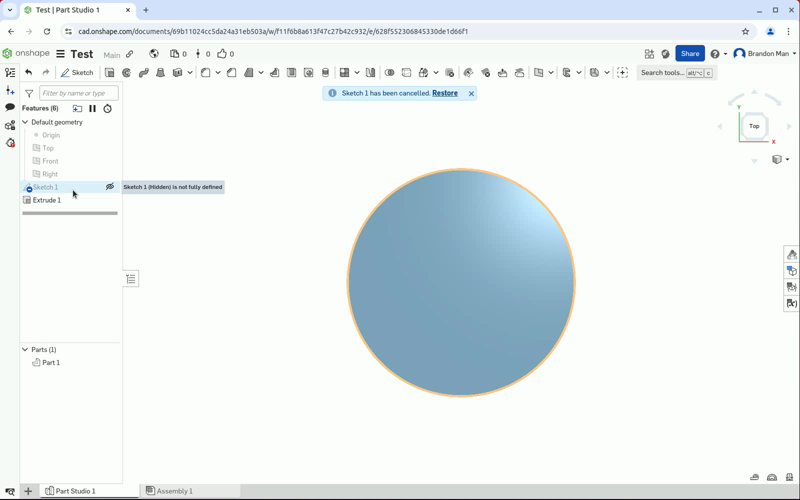
click(73, 189)
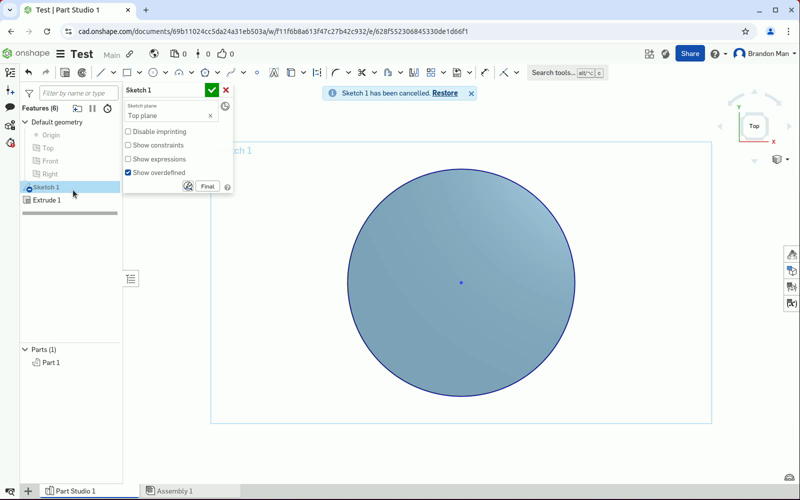
mouse_move(229, 92)
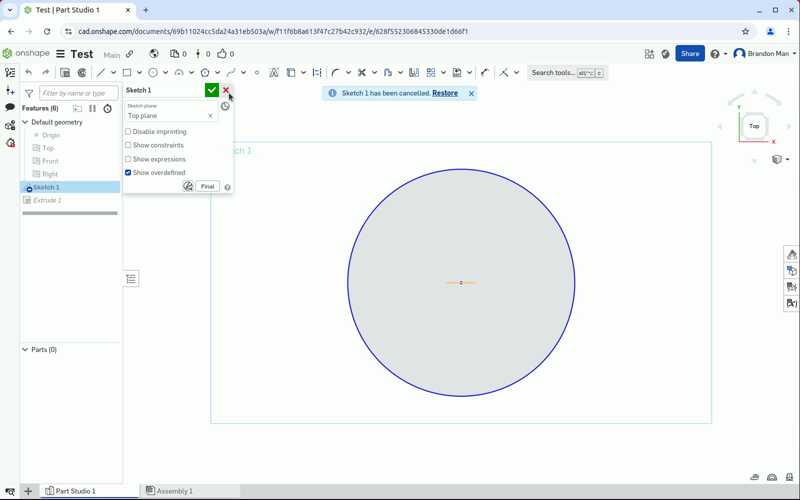
click(229, 92)
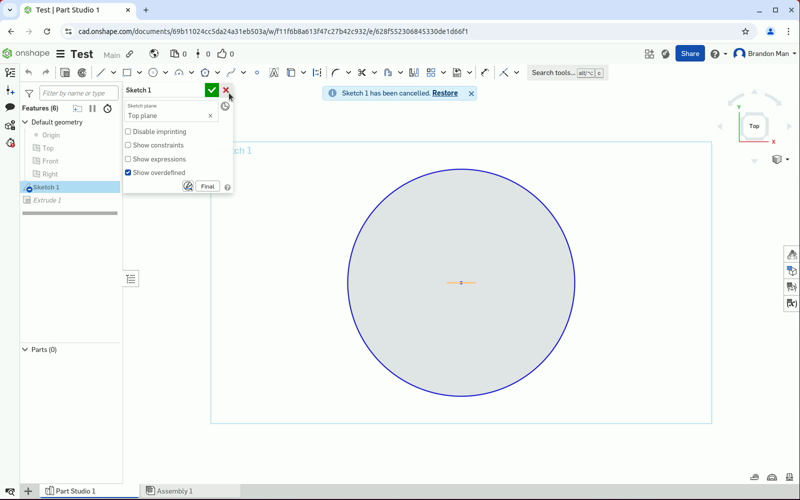
key(shift+s)
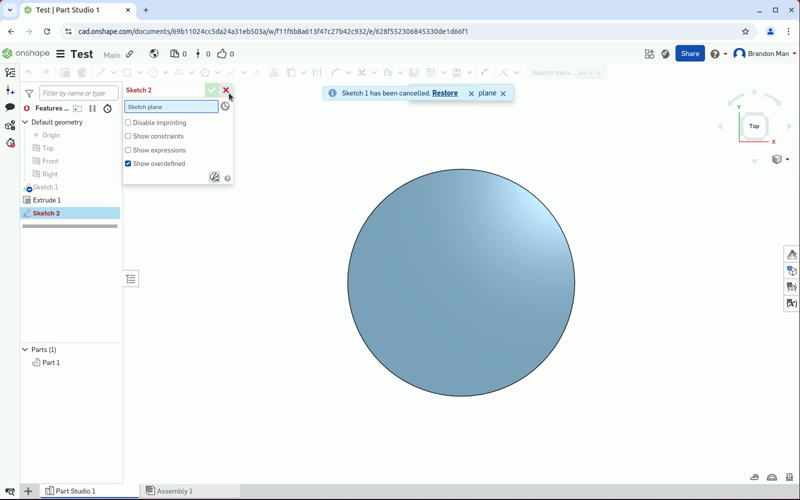
mouse_move(73, 150)
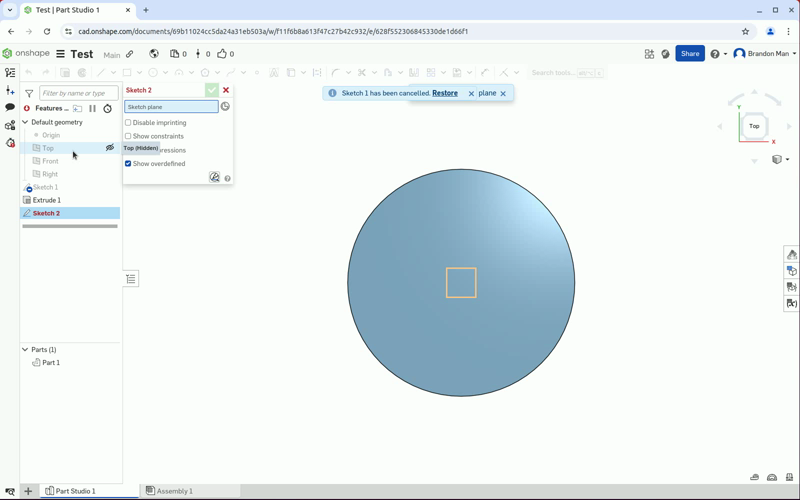
click(73, 150)
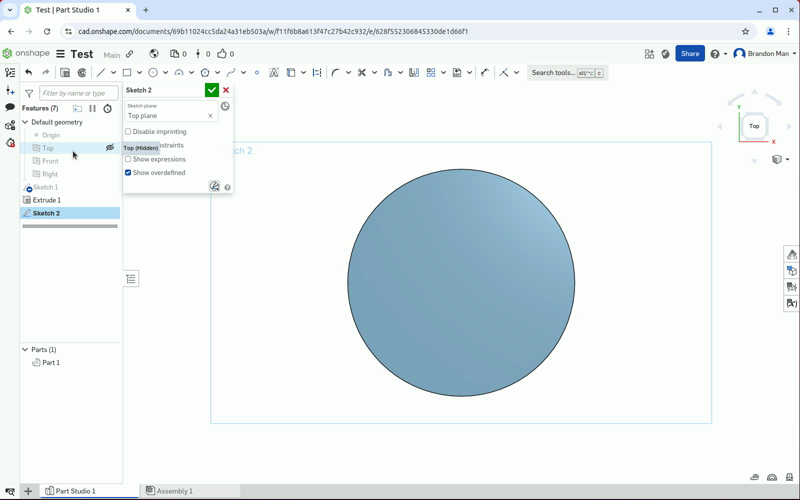
mouse_move(73, 352)
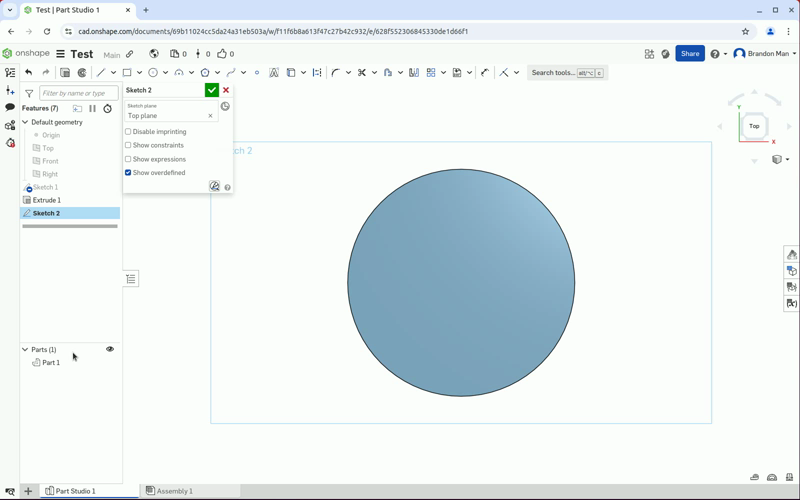
key(y)
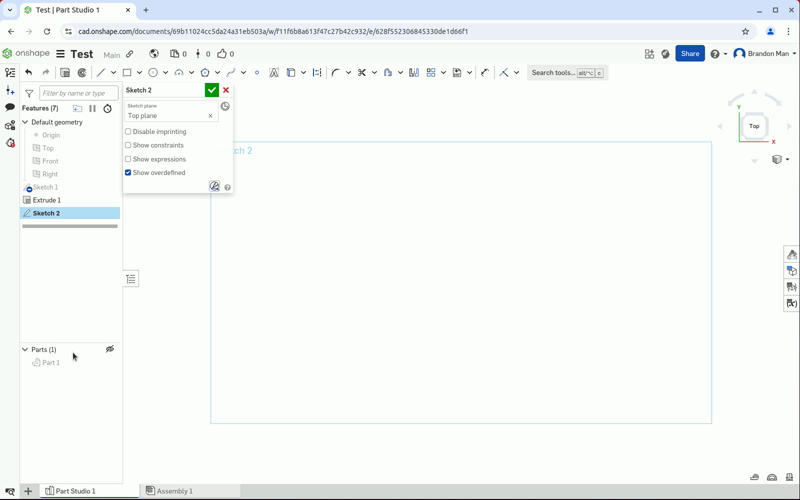
key(c)
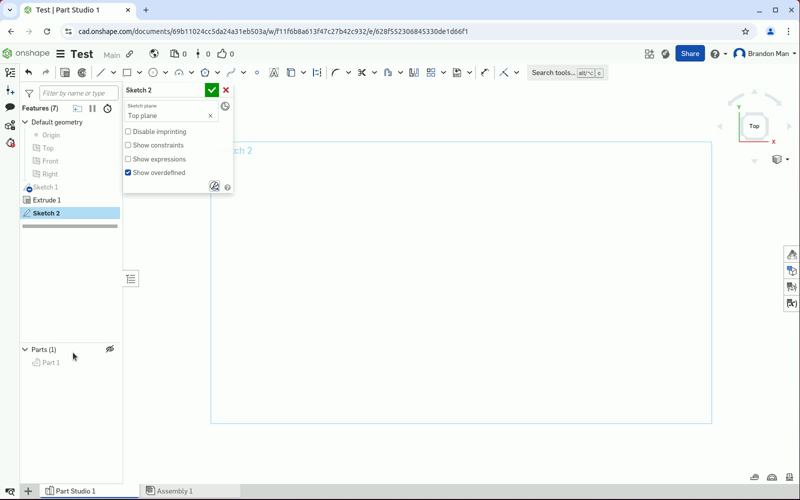
key_down(shift)
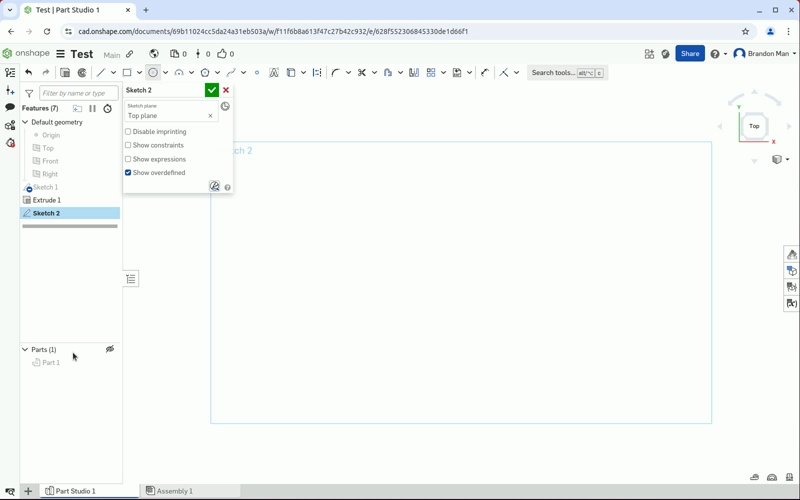
mouse_move(461, 282)
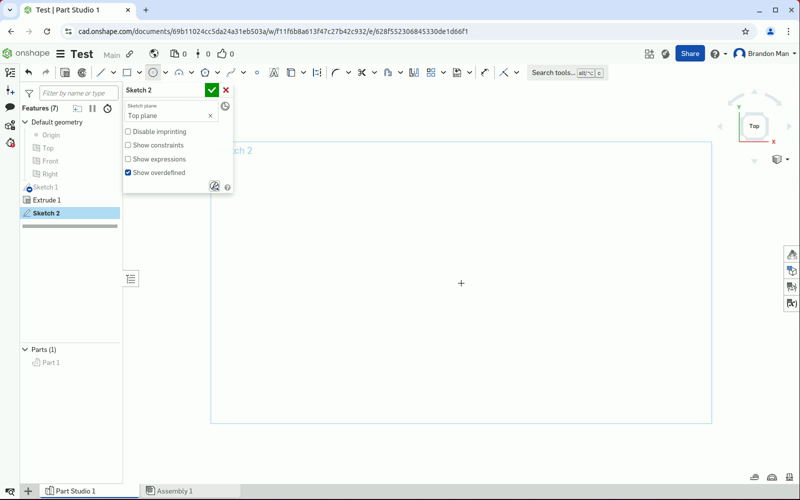
click(461, 282)
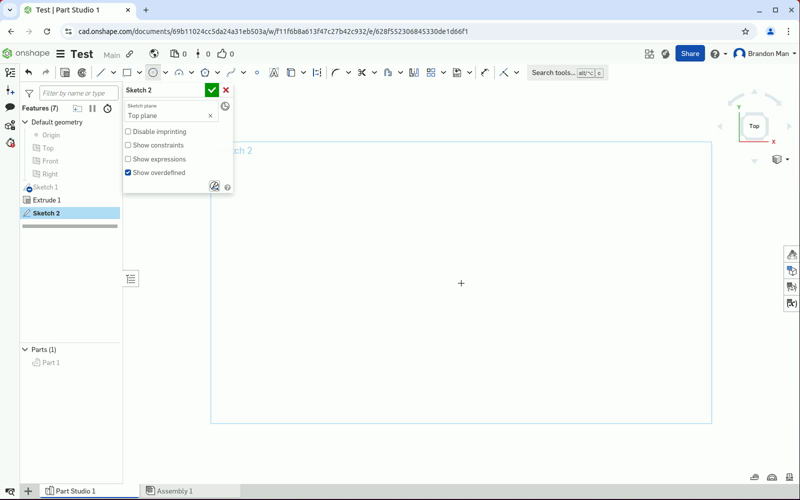
key_up(shift)
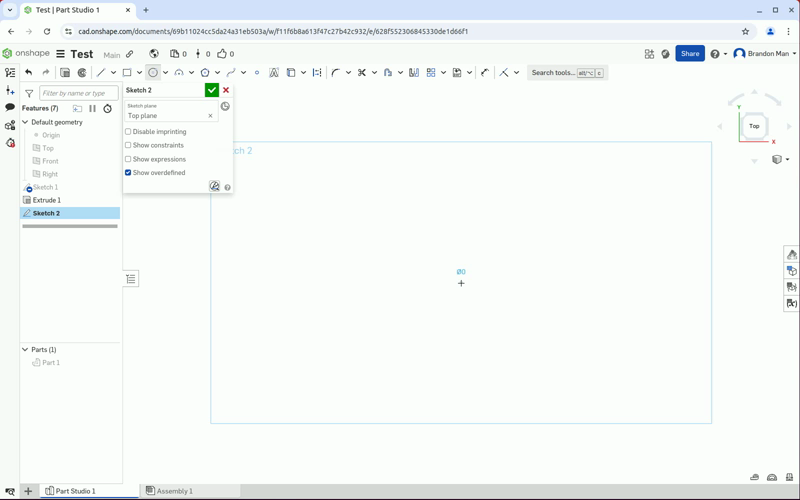
mouse_move(468, 282)
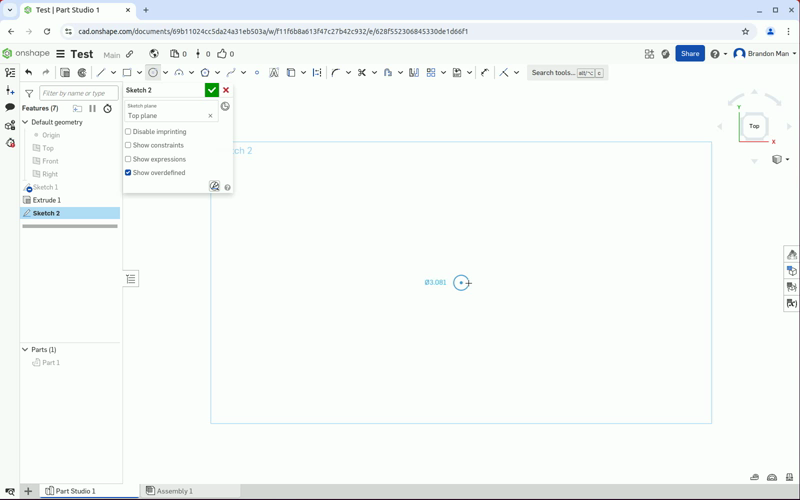
click(468, 282)
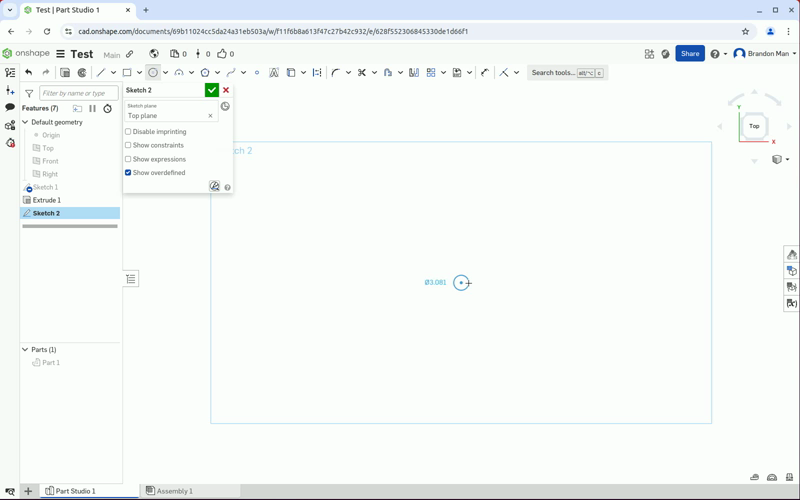
key(esc)
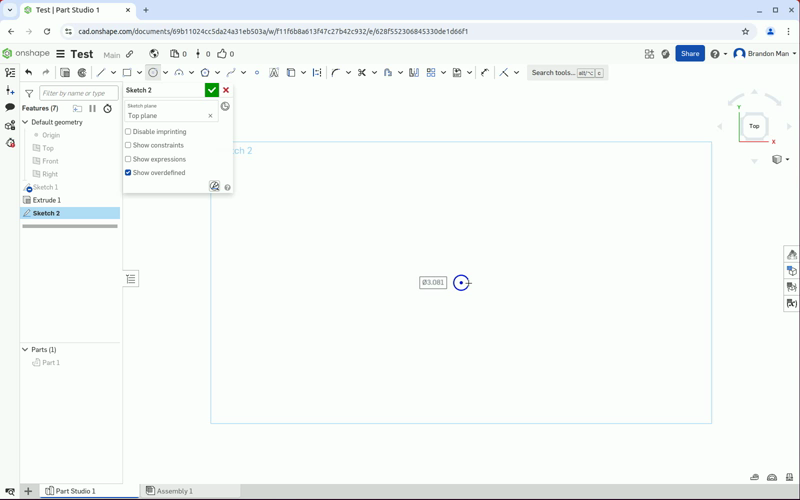
mouse_move(460, 276)
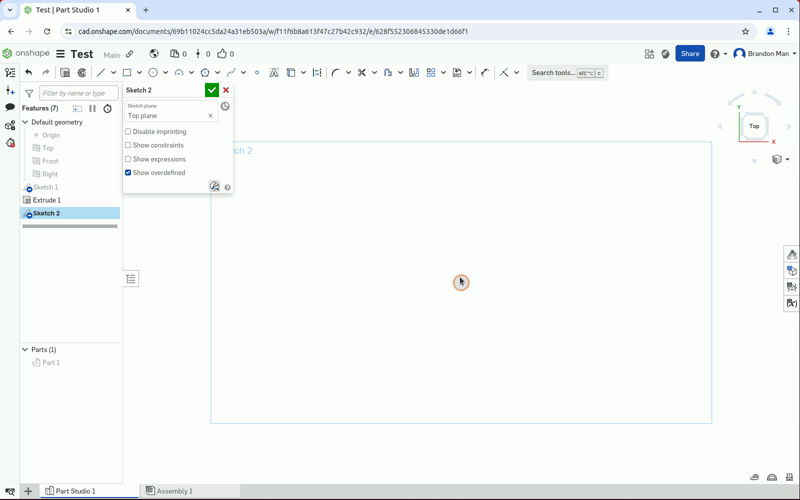
scroll(6)
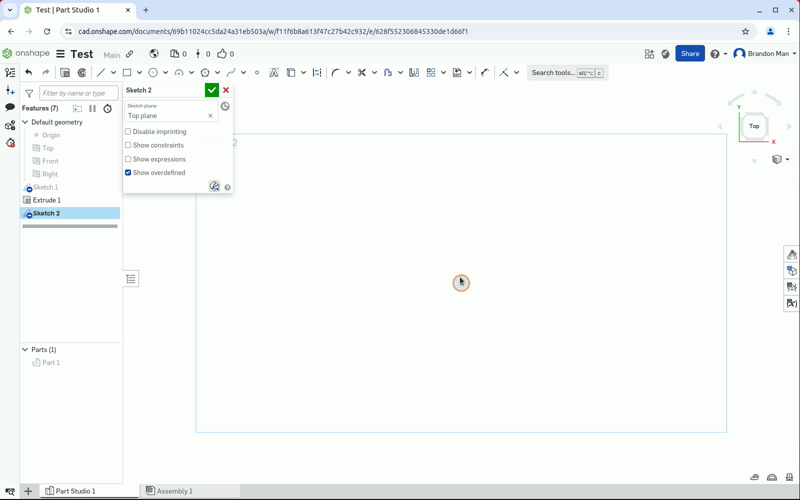
scroll(6)
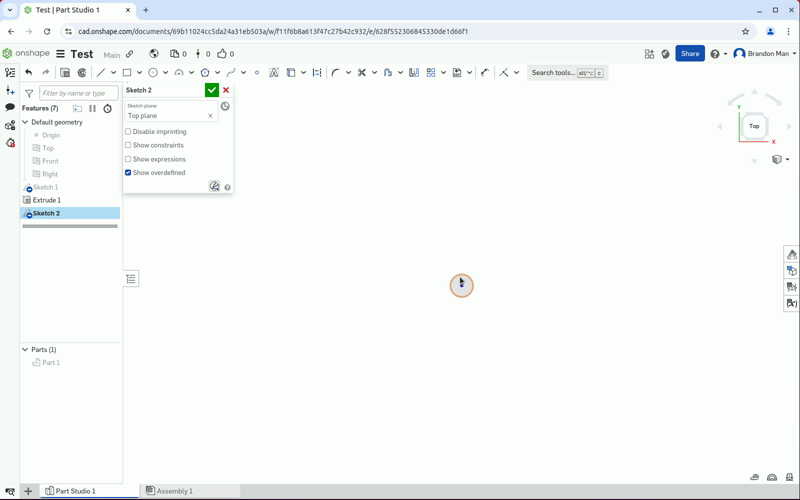
scroll(6)
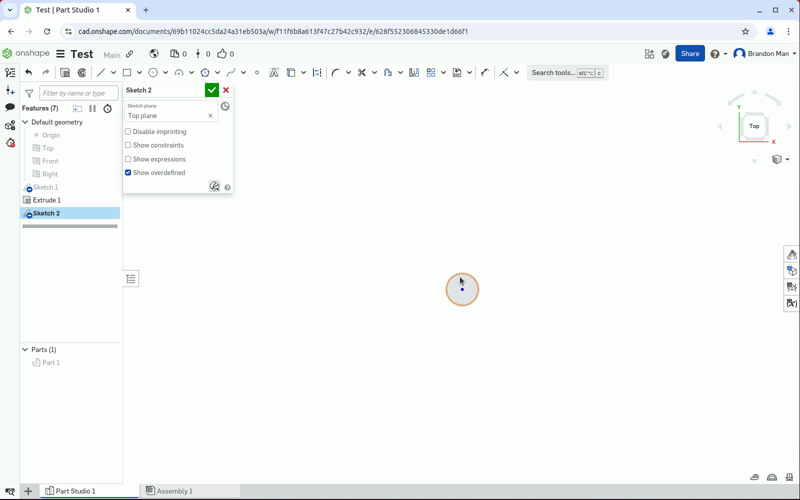
scroll(6)
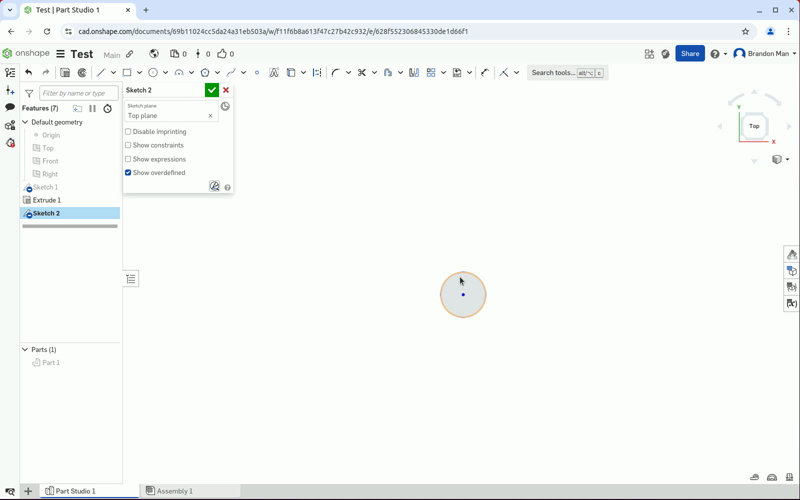
scroll(6)
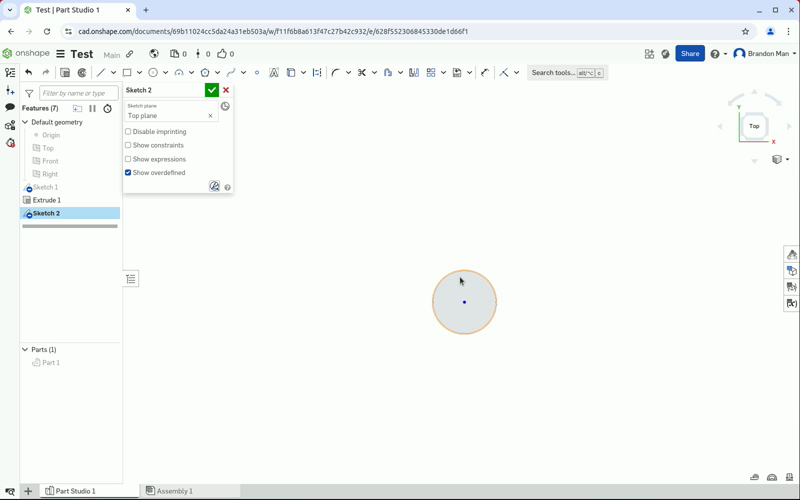
scroll(6)
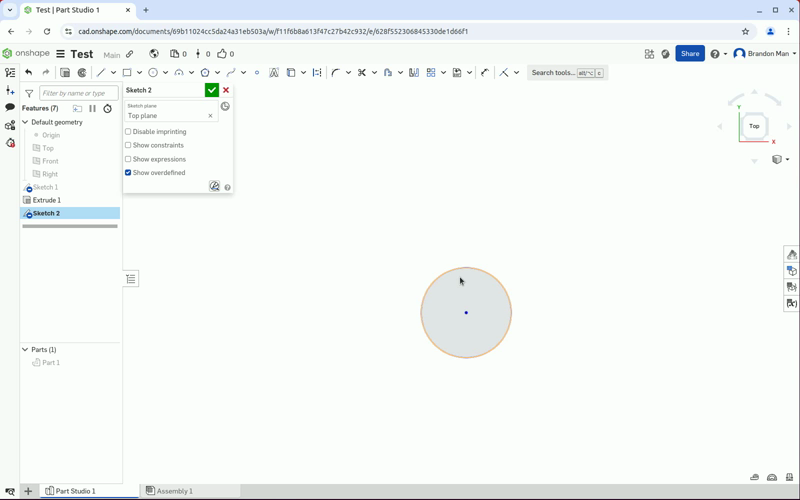
scroll(6)
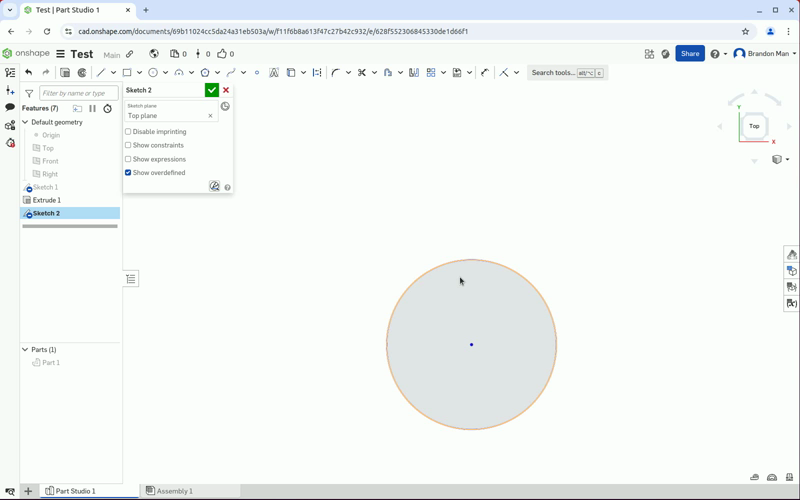
click(460, 276)
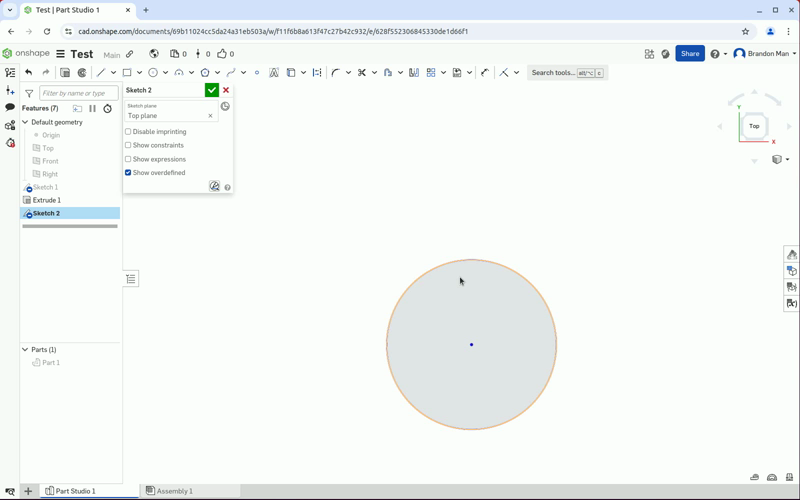
scroll(-6)
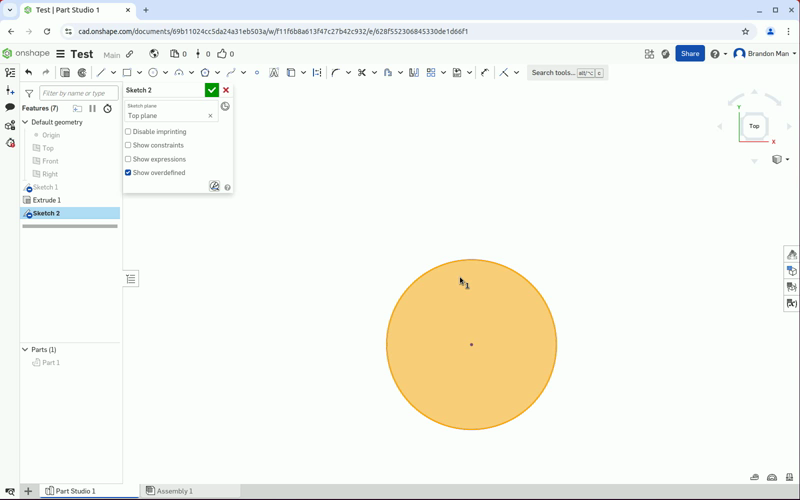
scroll(-6)
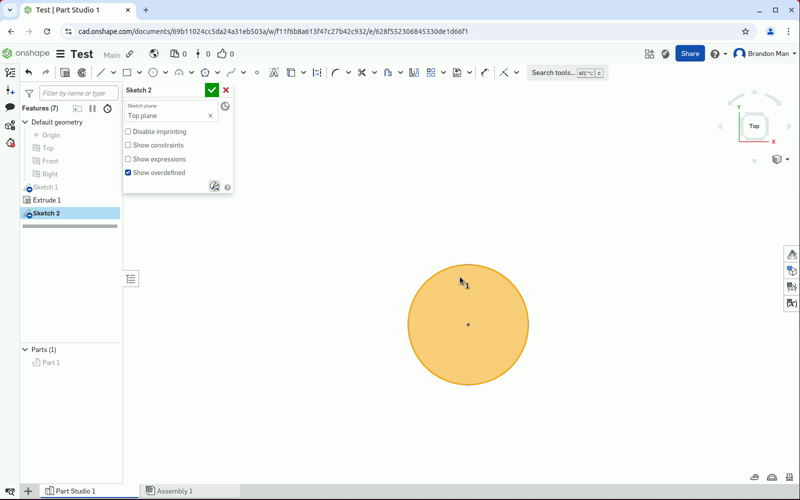
scroll(-6)
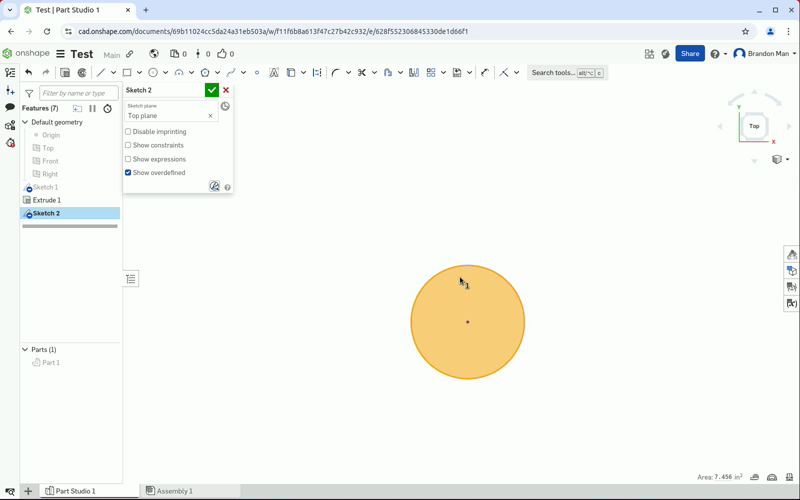
scroll(-6)
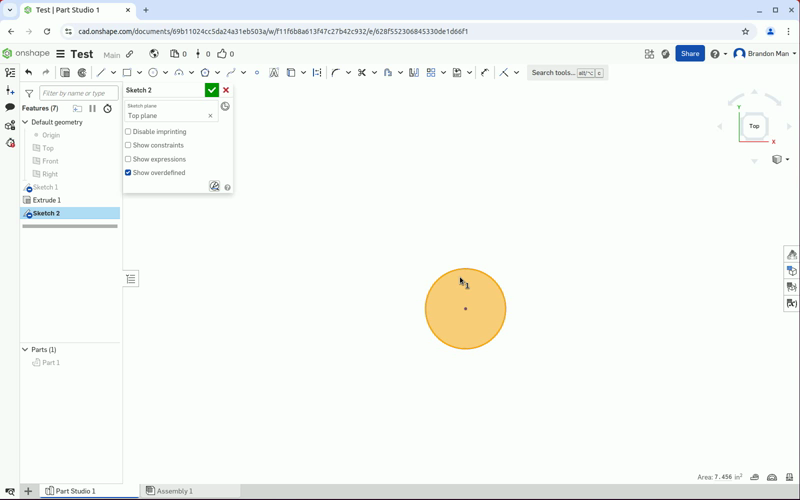
scroll(-6)
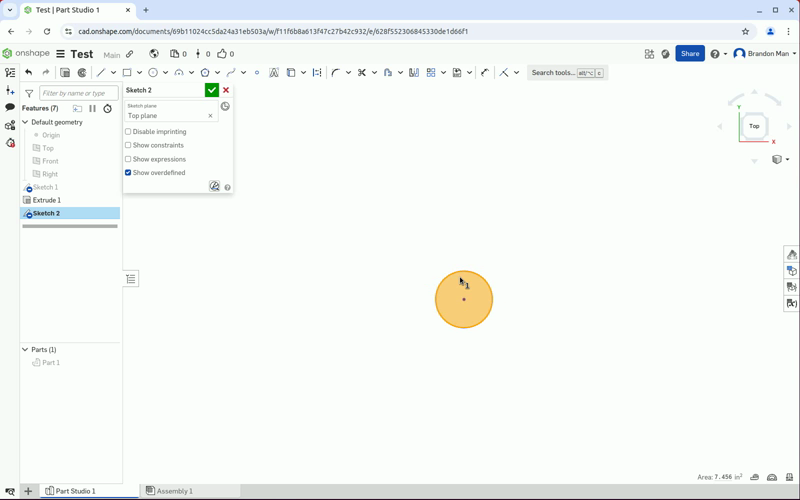
scroll(-6)
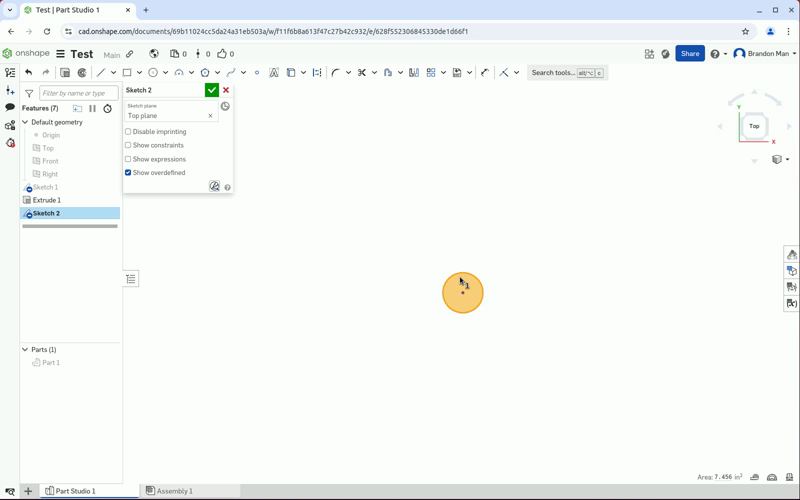
scroll(-6)
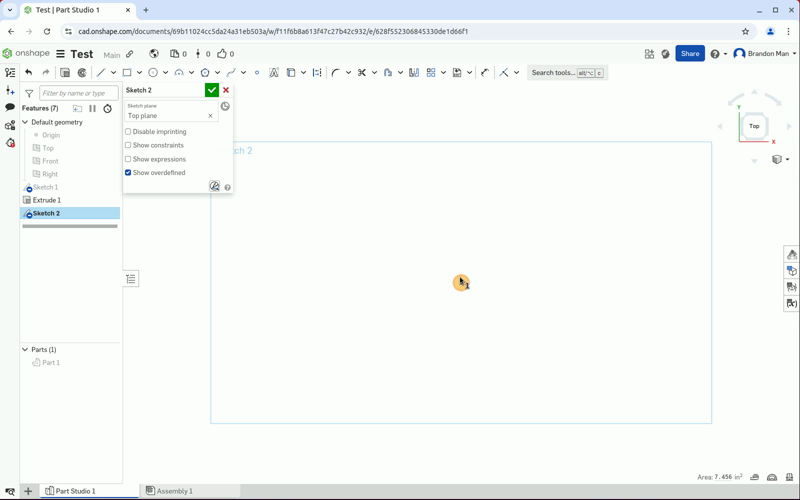
mouse_move(73, 352)
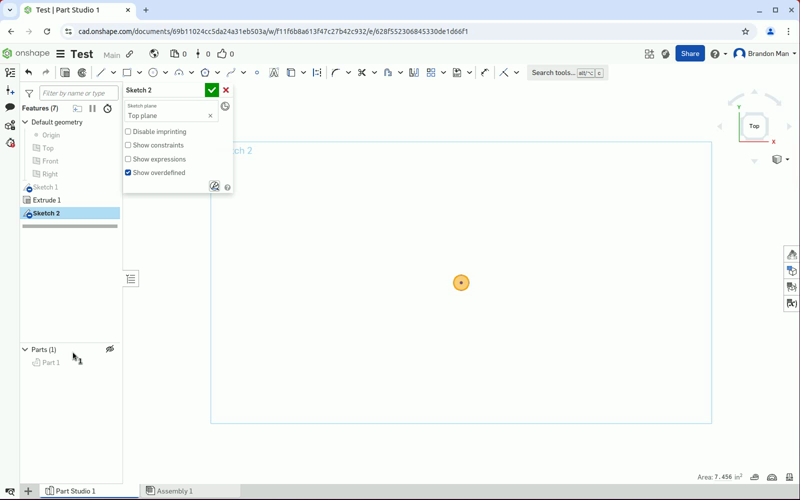
key(shift+y)
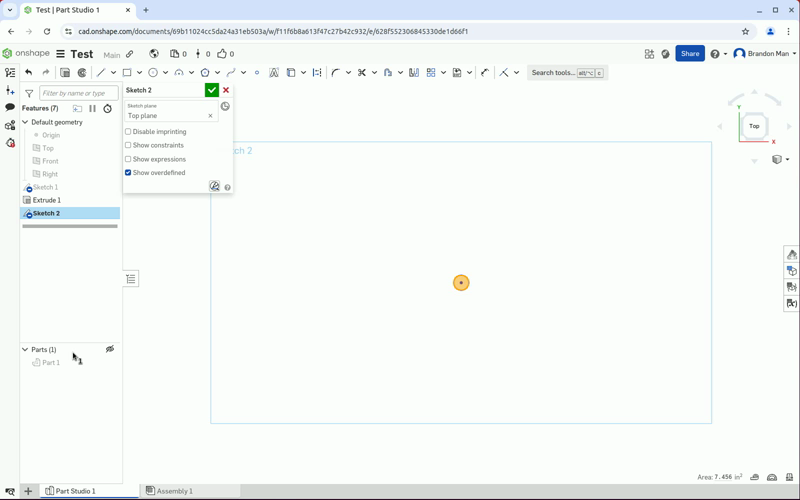
key(shift+e)
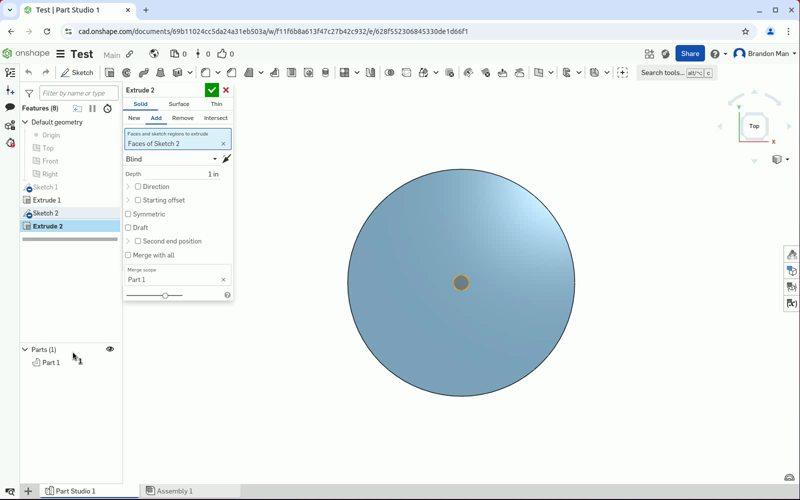
mouse_move(143, 106)
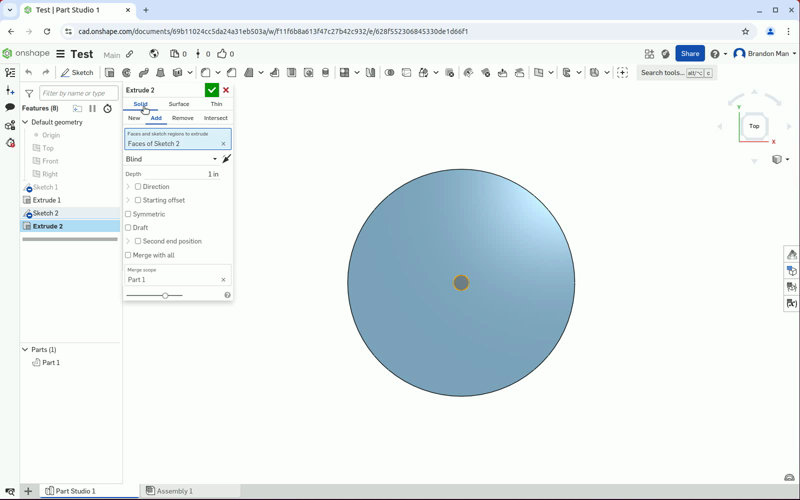
click(143, 106)
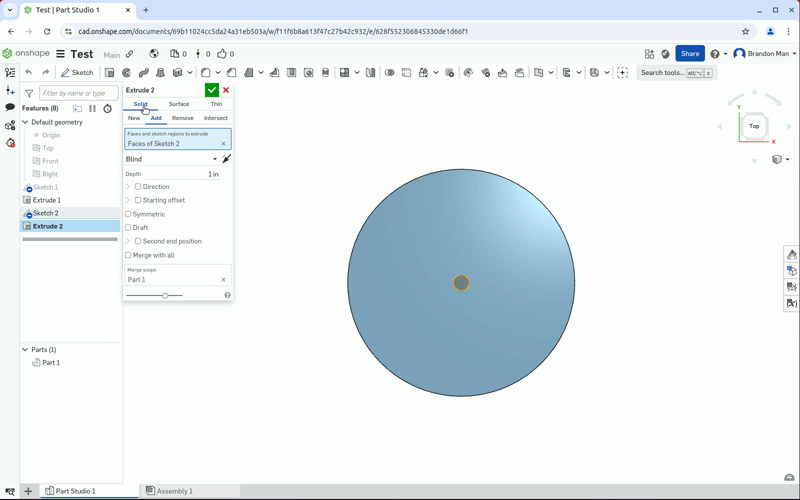
mouse_move(186, 120)
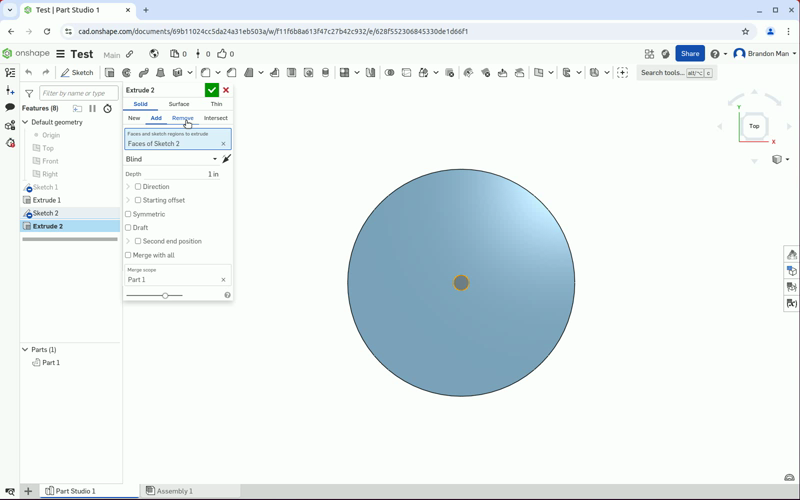
click(186, 120)
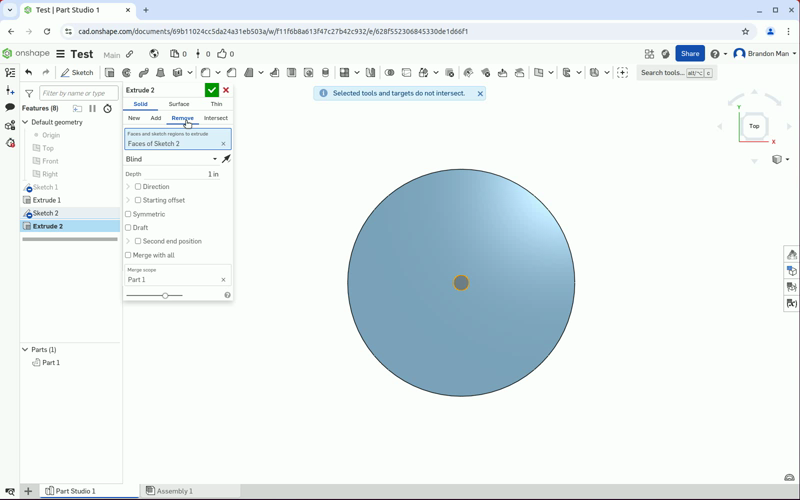
key(tab, 4)
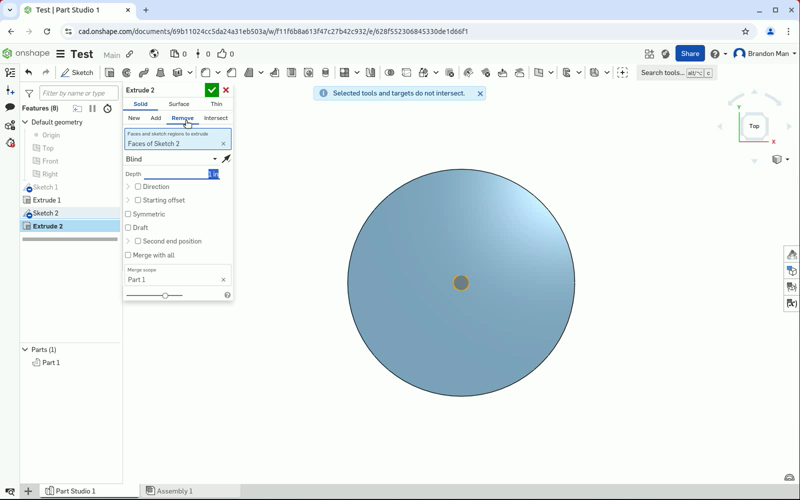
text(9.147)
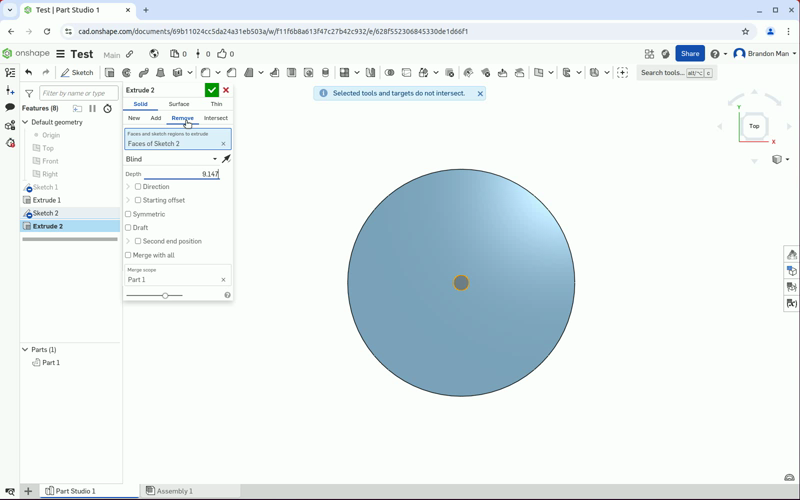
key(tab, 6)
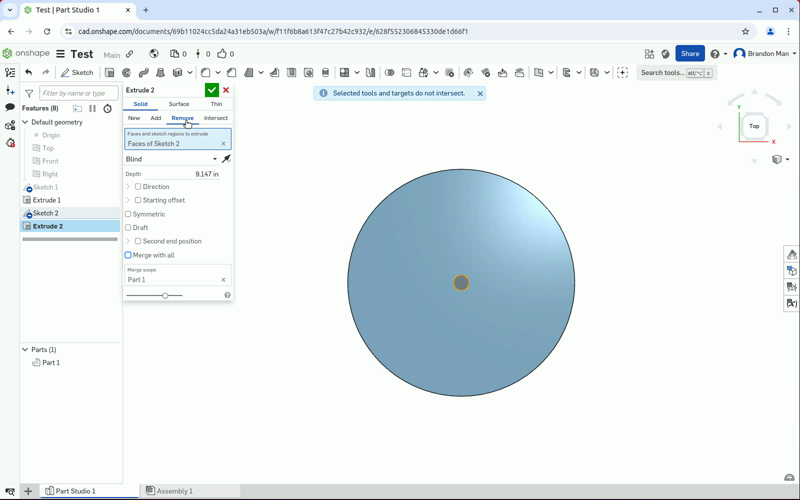
key(space)
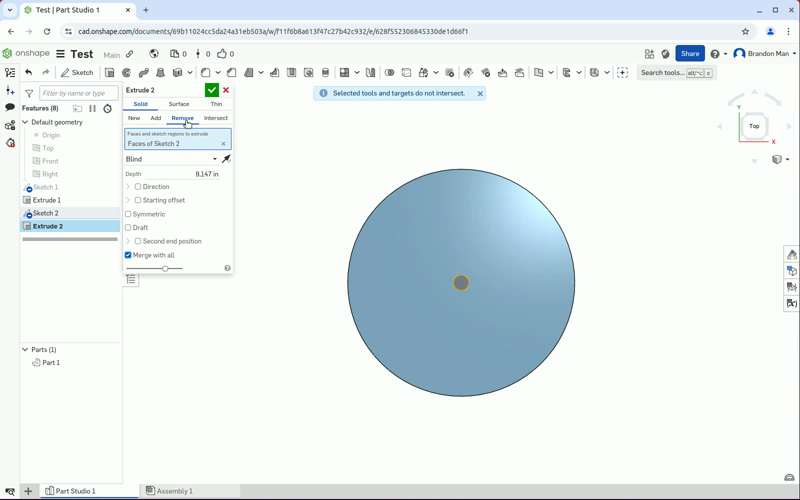
key(enter)
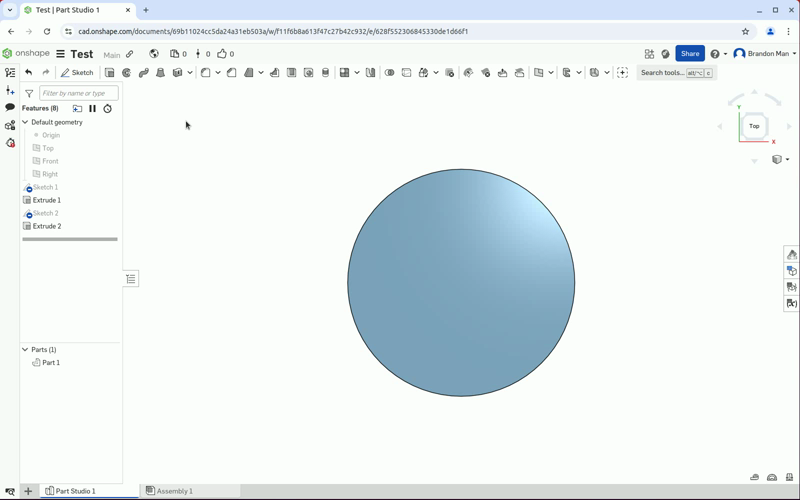
key(shift+h)
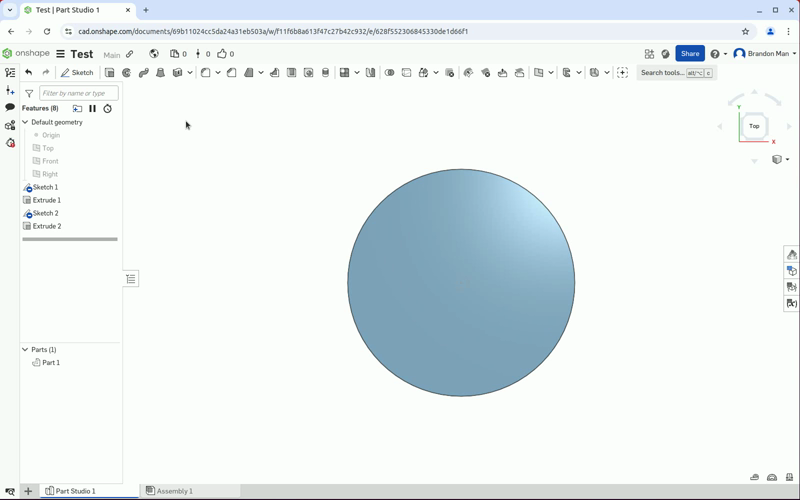
key(shift+h)
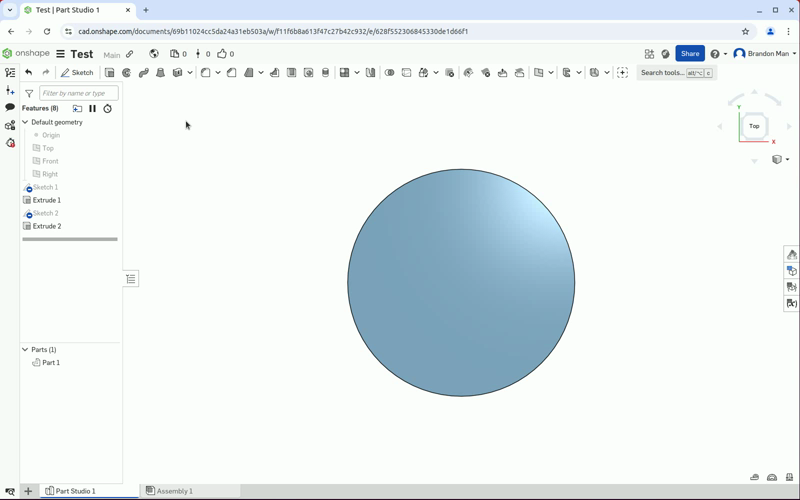
mouse_move(73, 189)
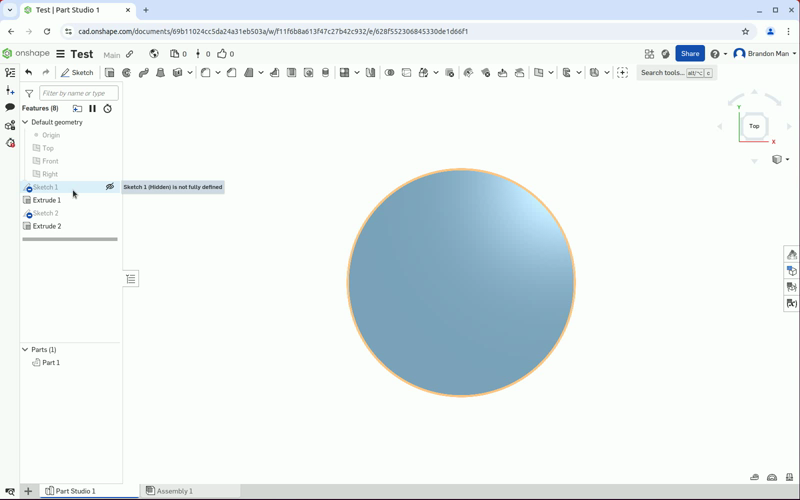
click(73, 189)
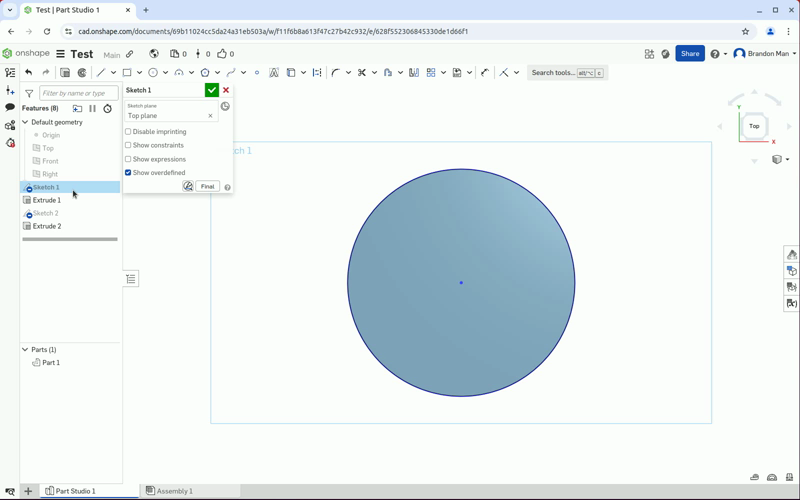
mouse_move(229, 92)
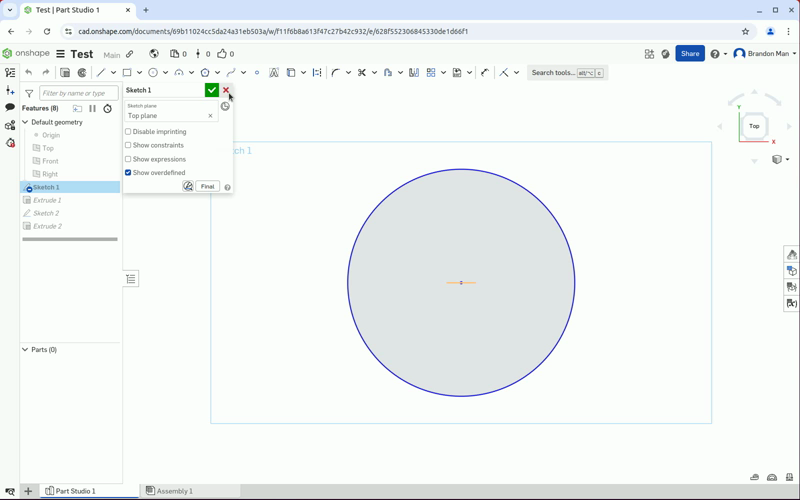
click(229, 92)
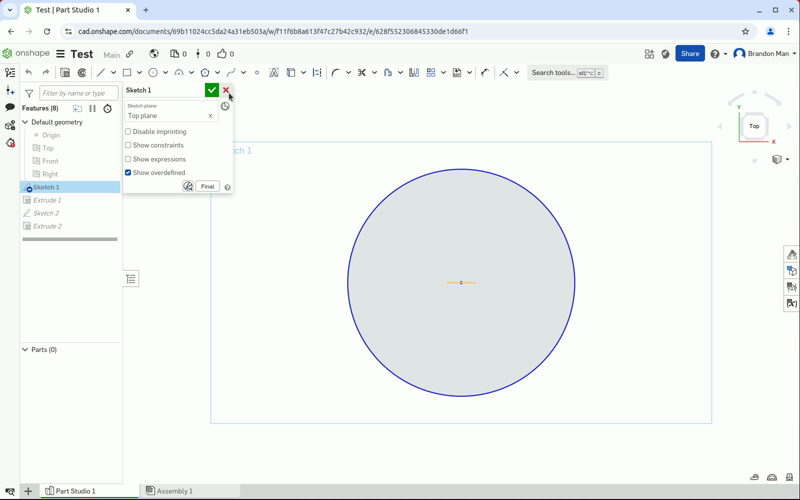
key(shift+s)
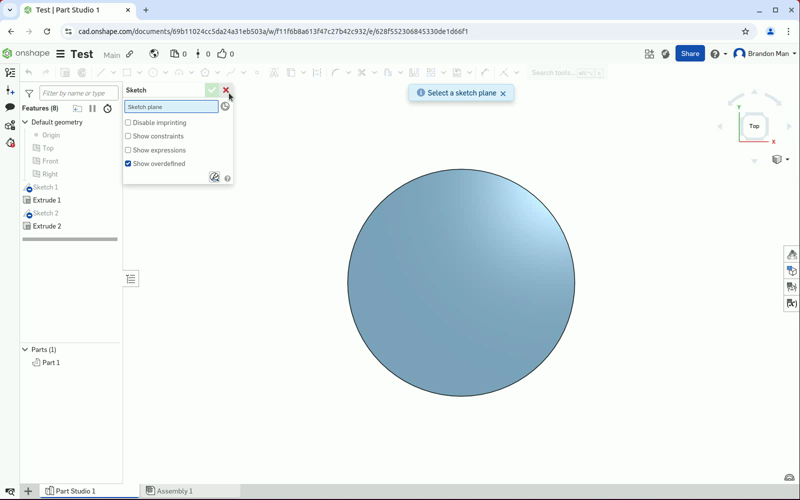
mouse_move(73, 150)
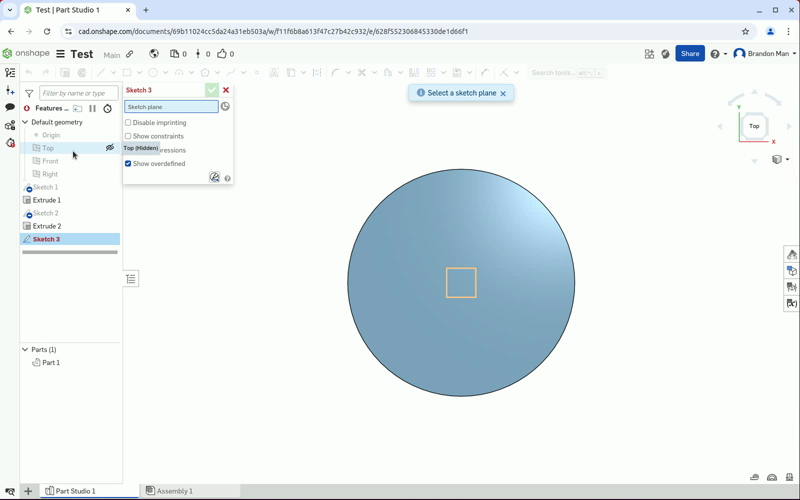
click(73, 150)
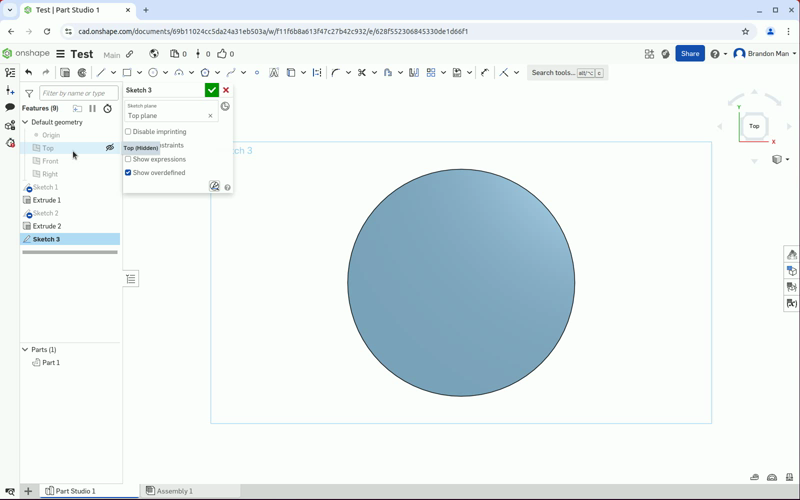
mouse_move(73, 352)
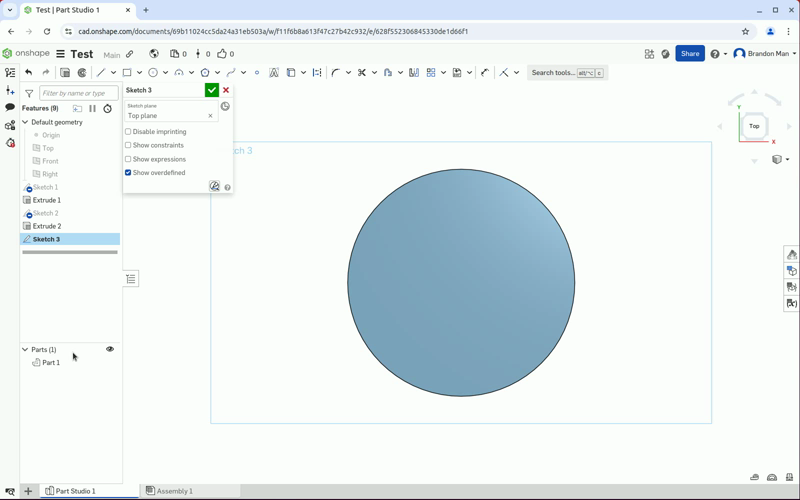
key(y)
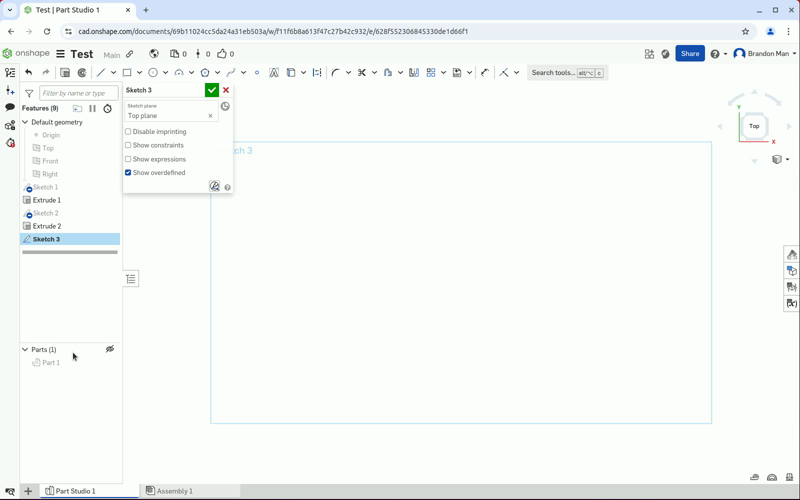
key(c)
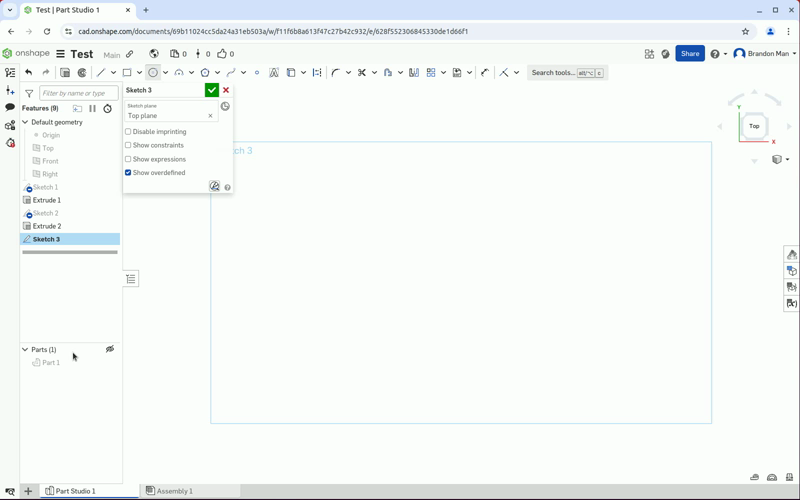
key_down(shift)
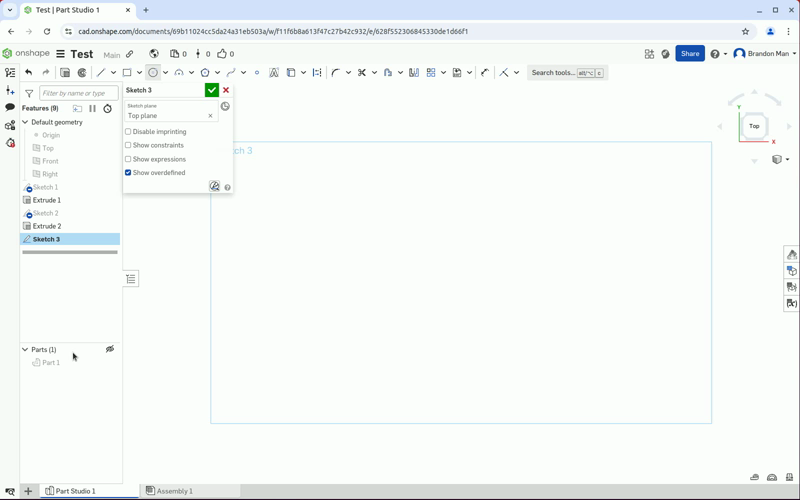
mouse_move(461, 282)
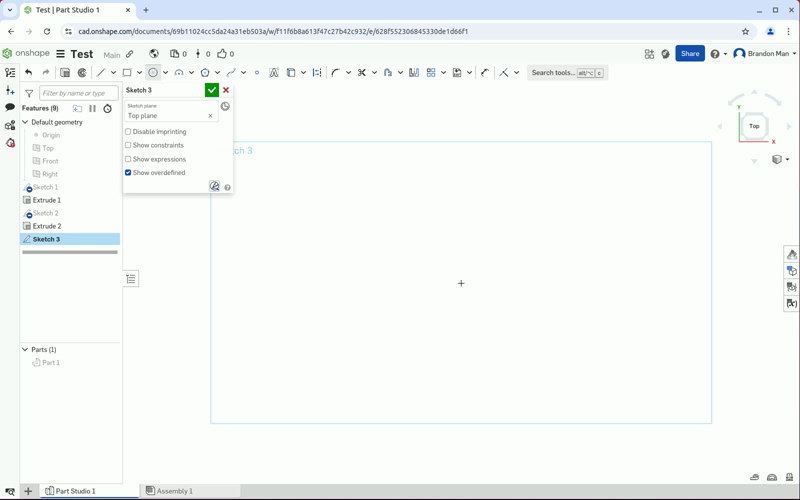
click(461, 282)
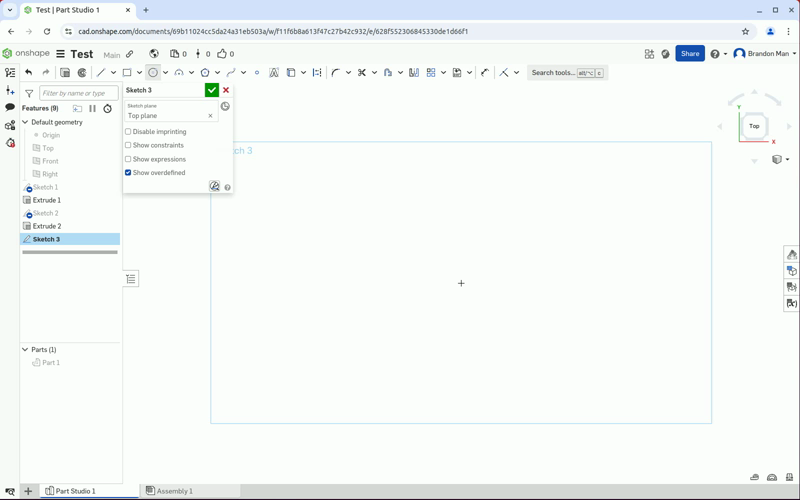
key_up(shift)
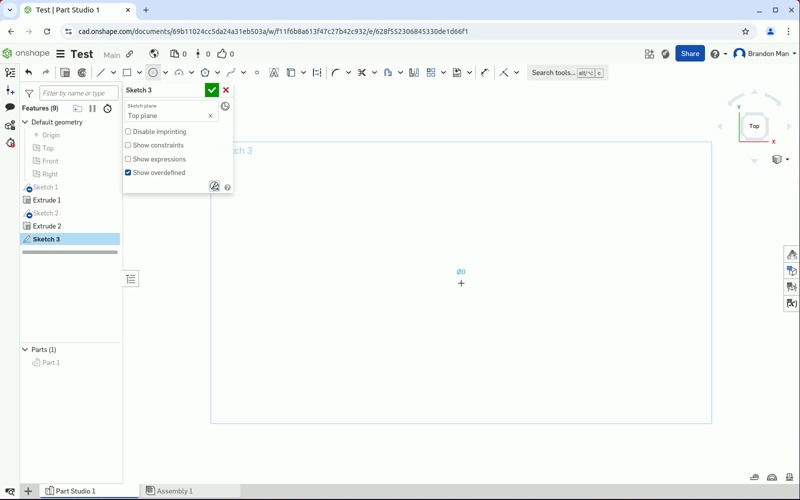
mouse_move(468, 282)
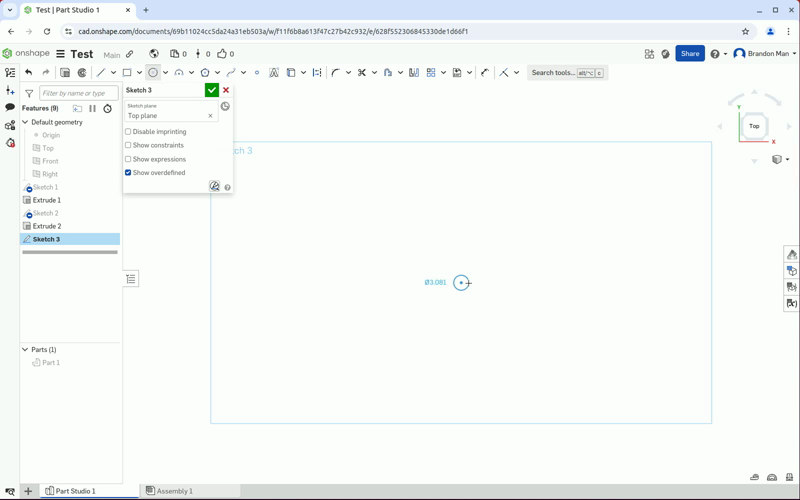
click(468, 282)
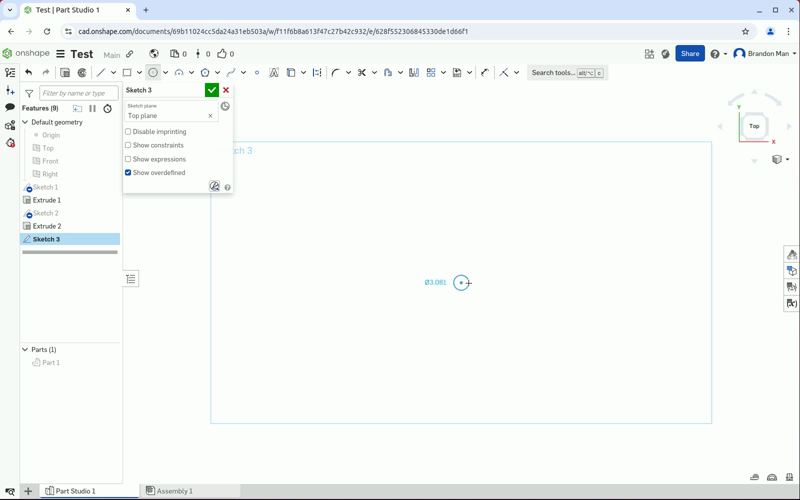
key(esc)
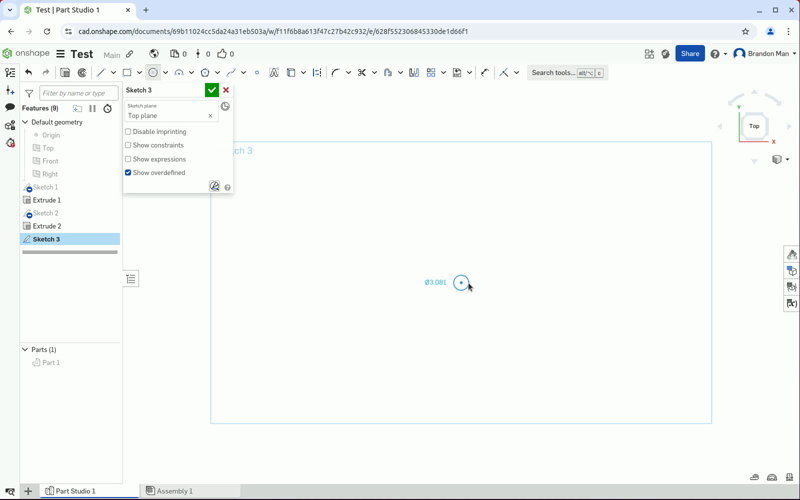
mouse_move(458, 288)
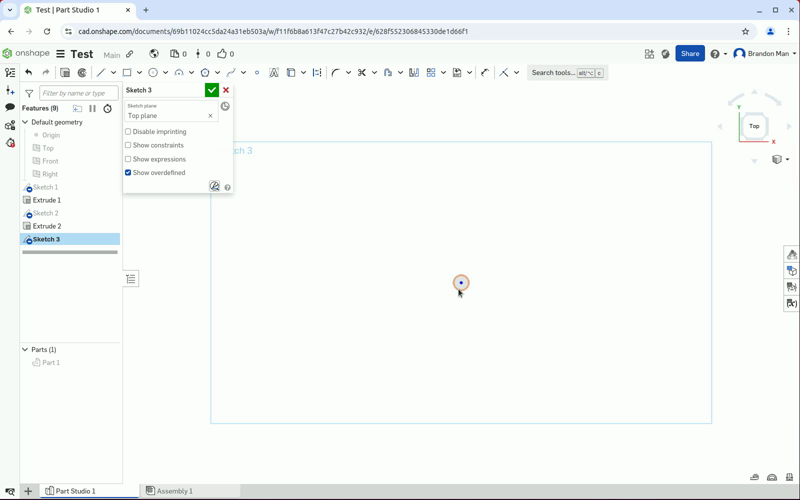
scroll(6)
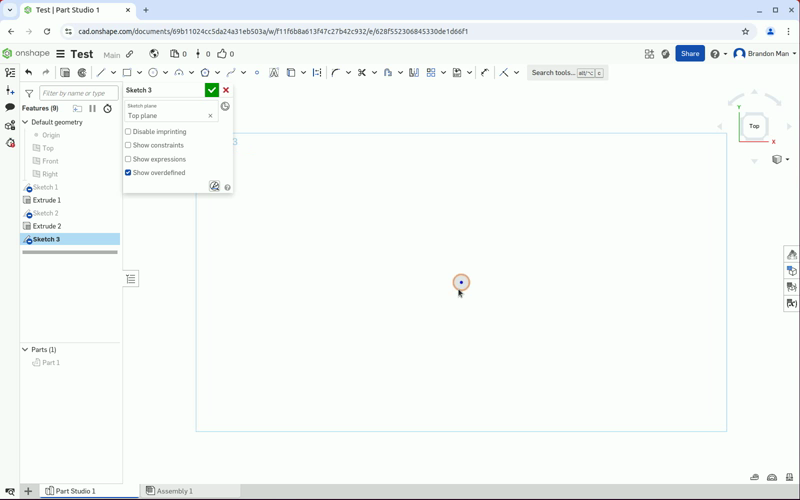
scroll(6)
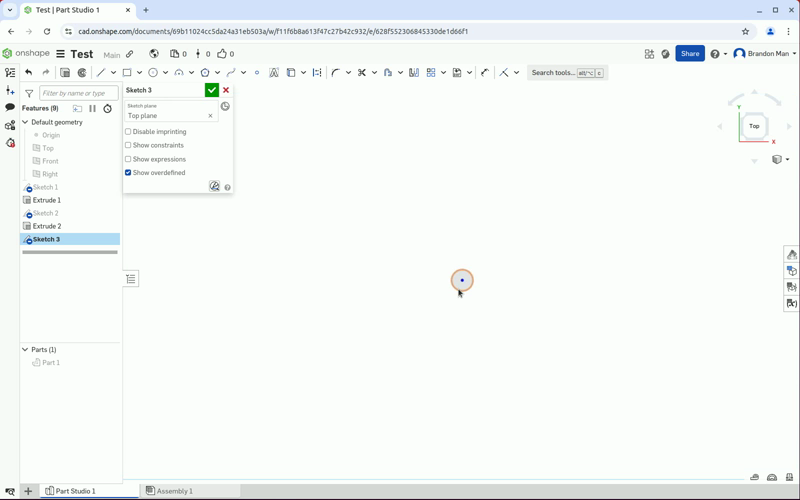
scroll(6)
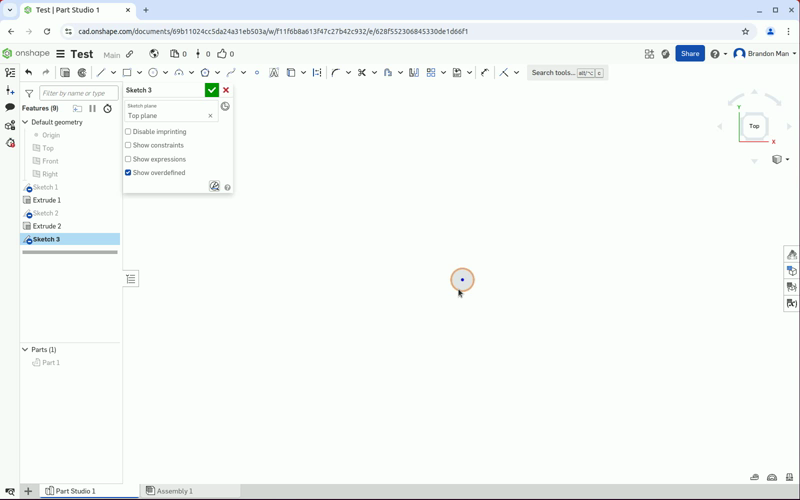
scroll(6)
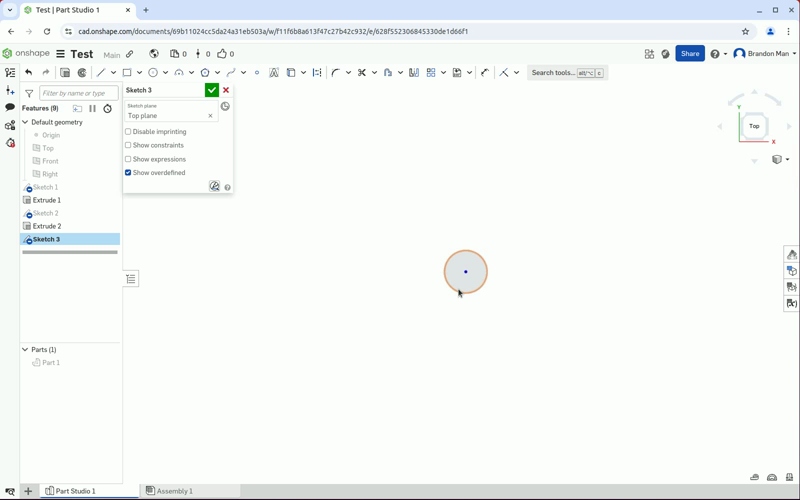
scroll(6)
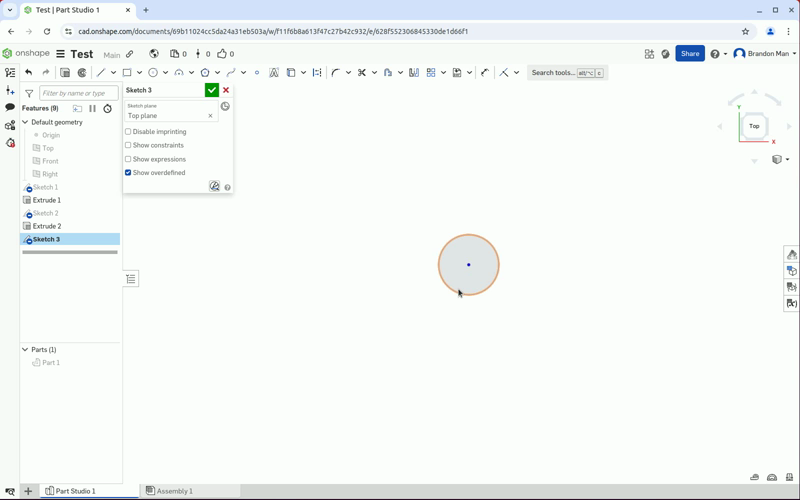
scroll(6)
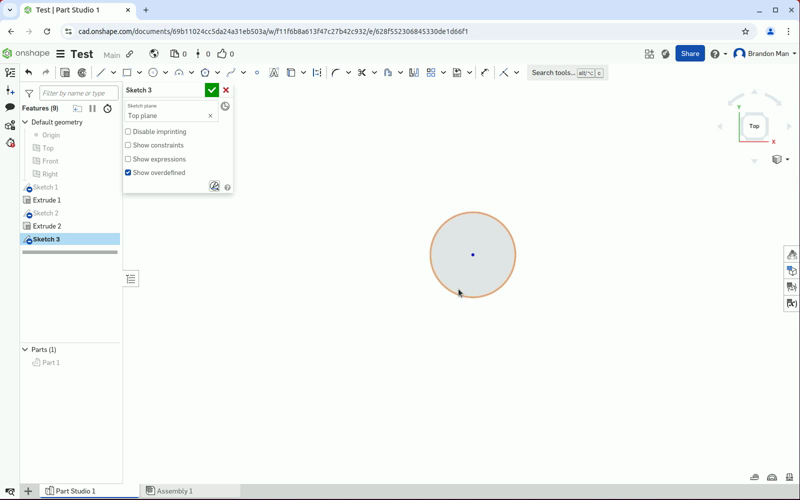
scroll(6)
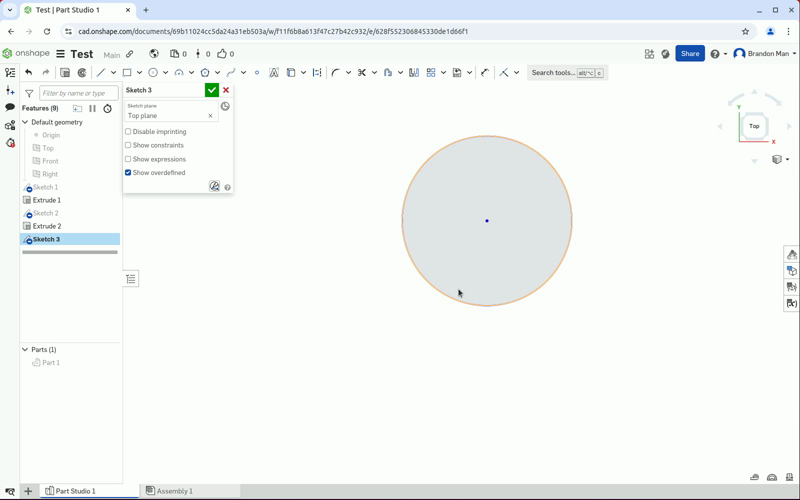
click(458, 288)
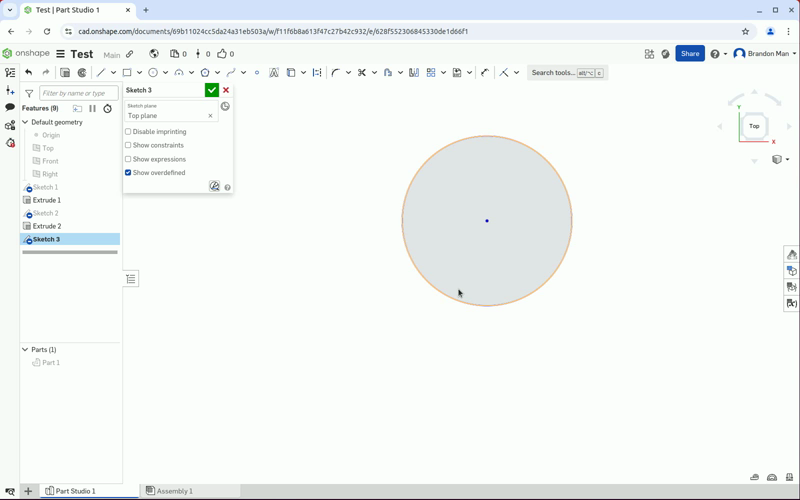
scroll(-6)
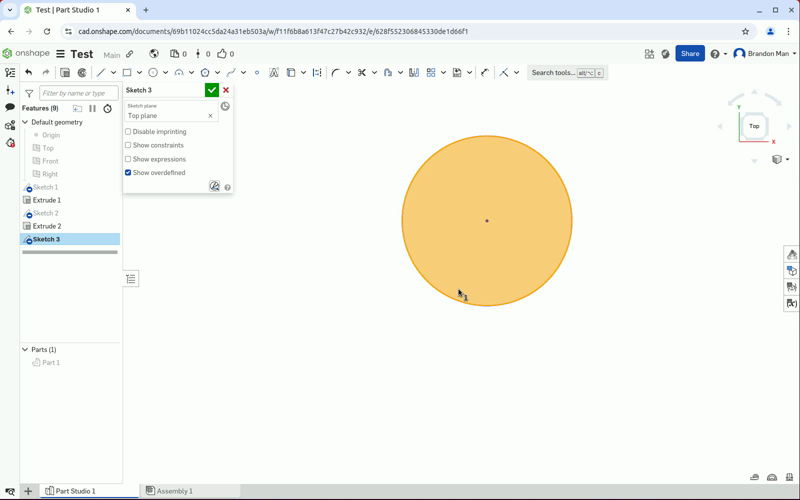
scroll(-6)
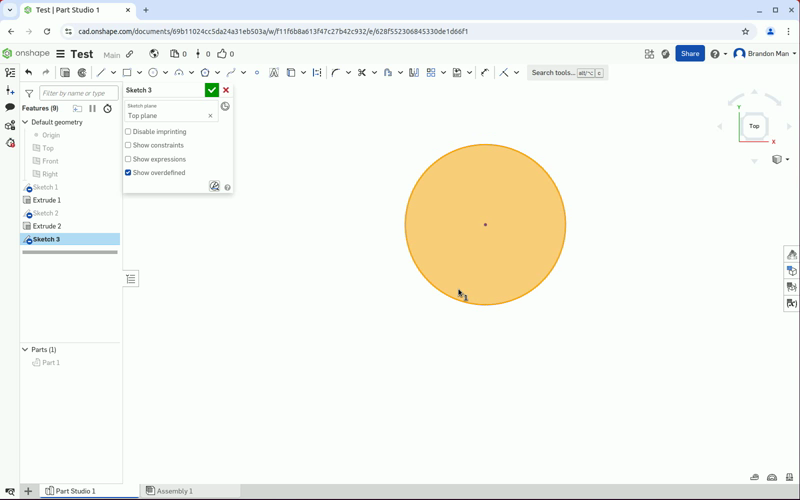
scroll(-6)
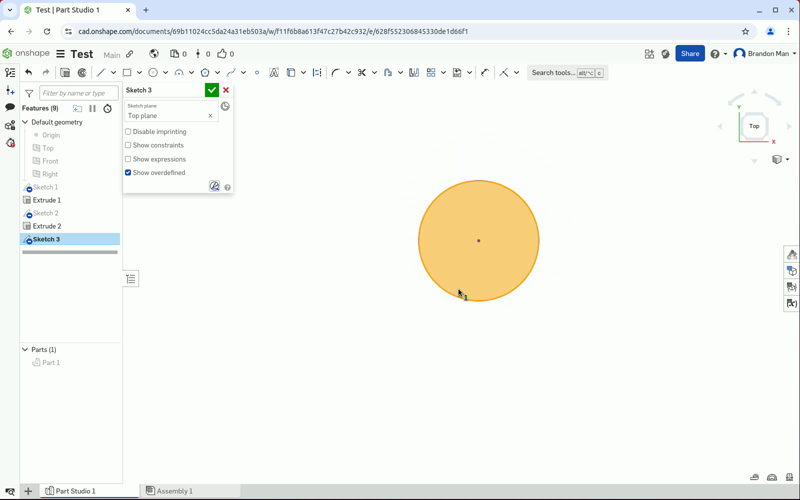
scroll(-6)
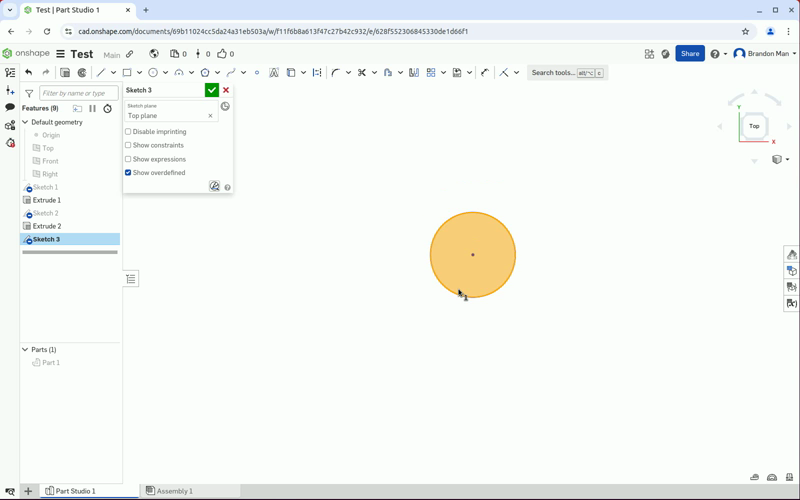
scroll(-6)
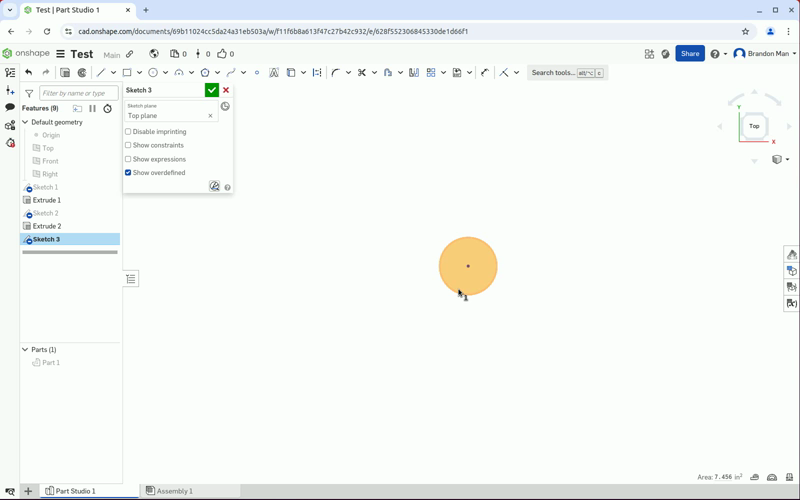
scroll(-6)
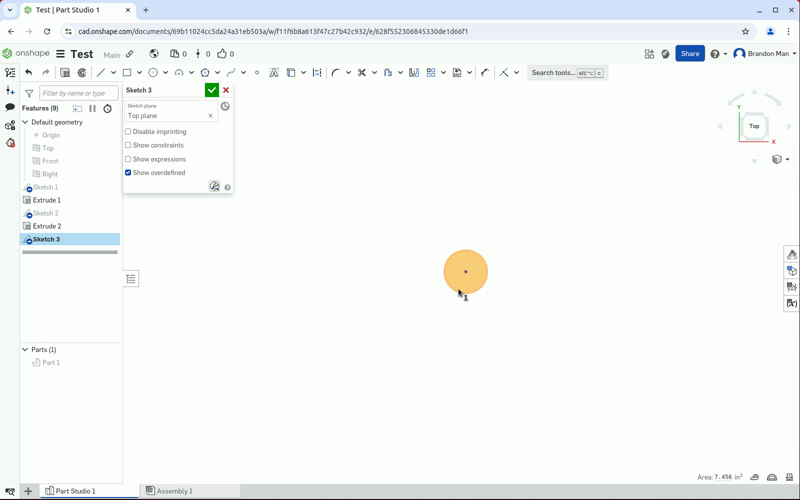
scroll(-6)
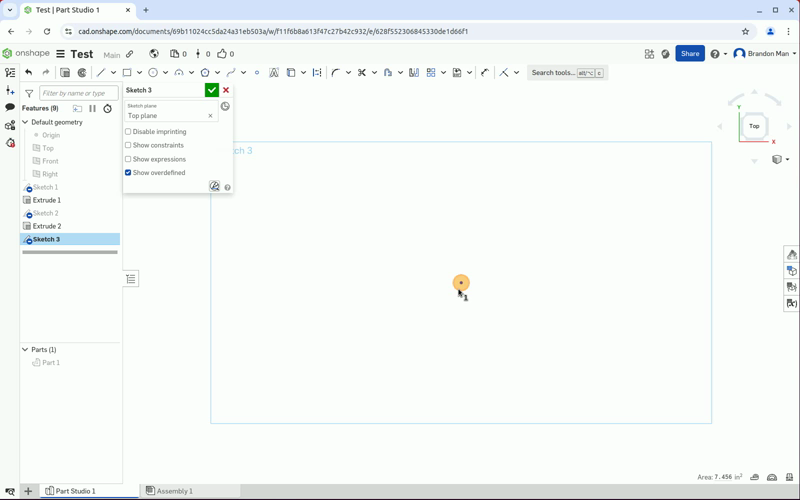
mouse_move(73, 352)
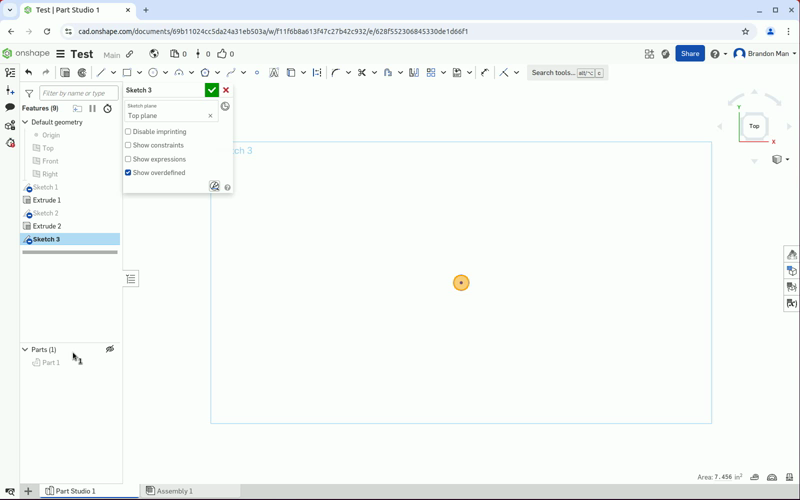
key(shift+y)
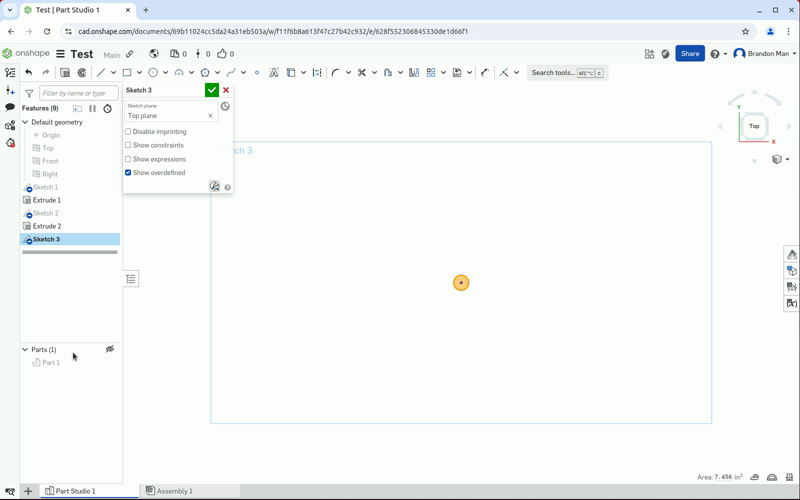
key(shift+e)
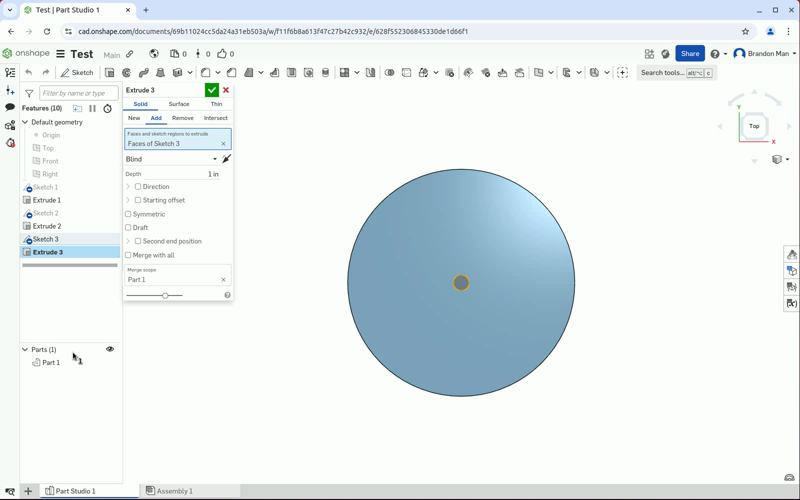
mouse_move(143, 106)
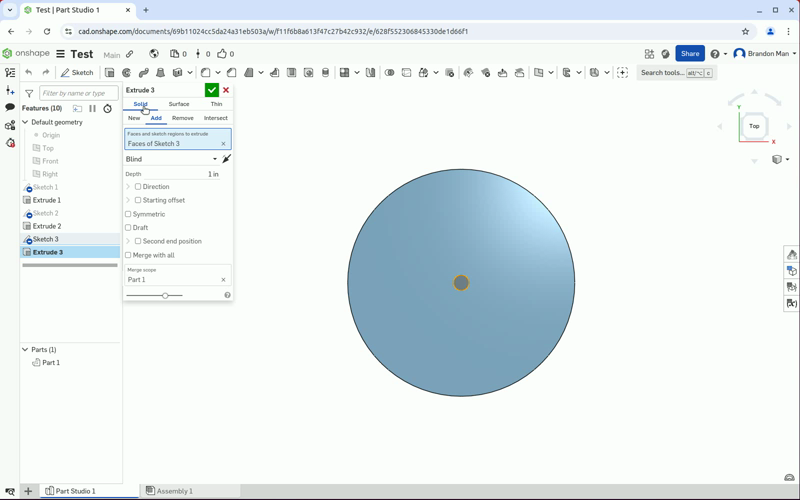
click(143, 106)
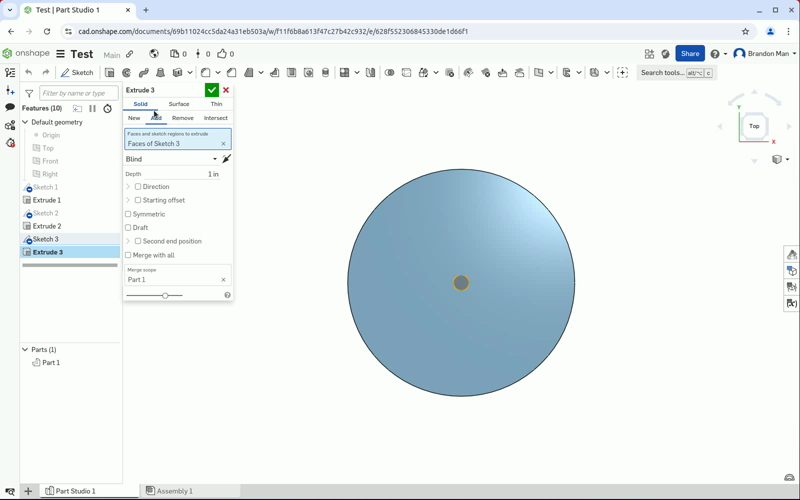
mouse_move(186, 120)
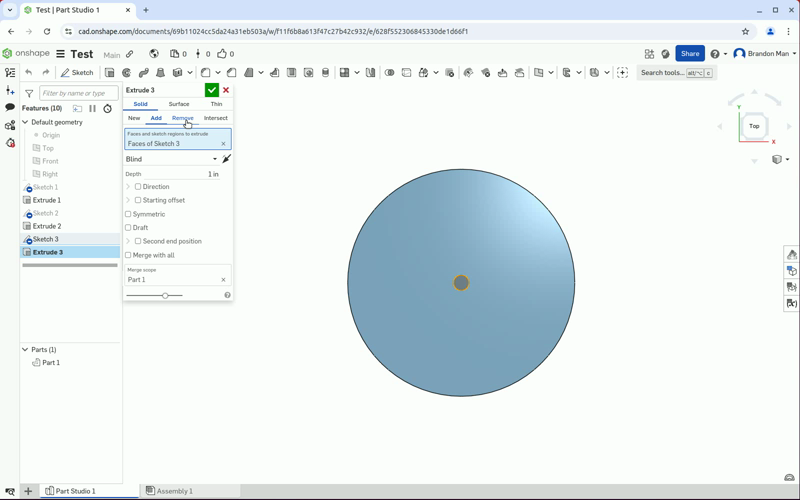
click(186, 120)
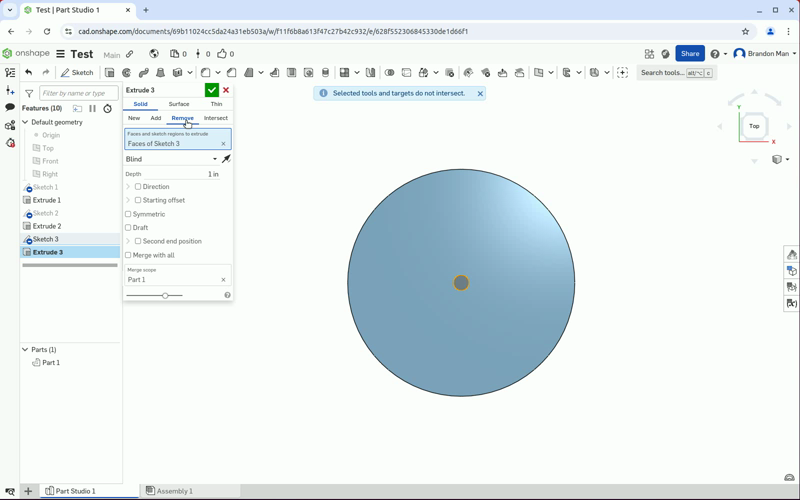
key(tab, 4)
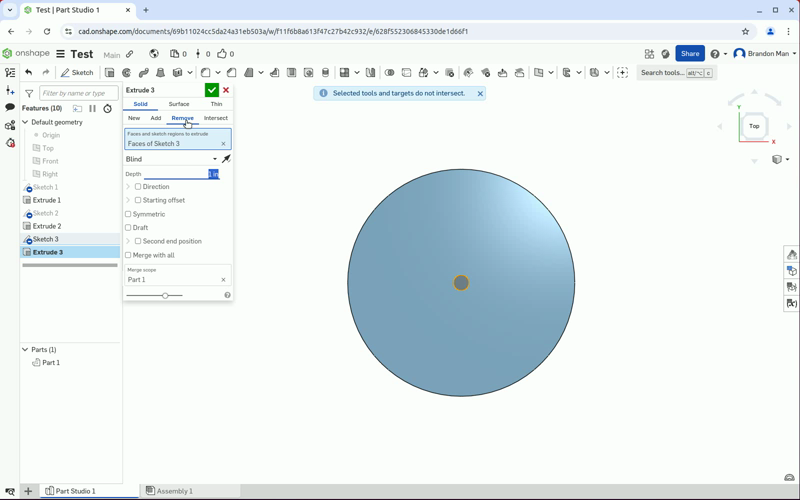
text(-9.147)
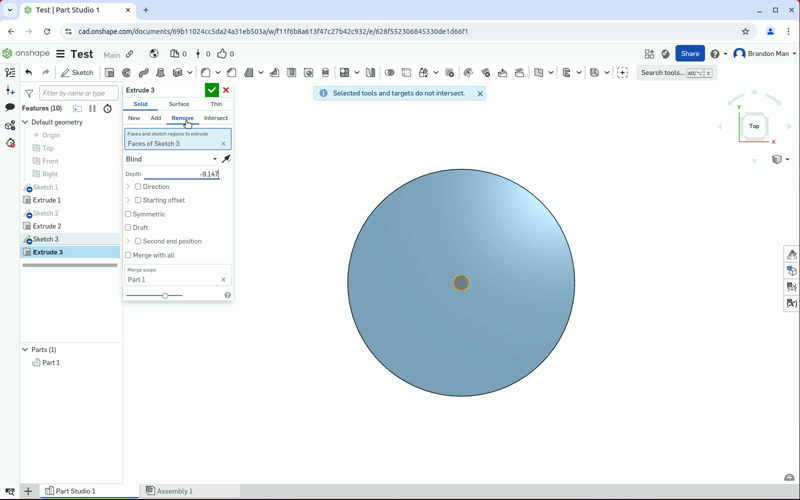
key(tab, 6)
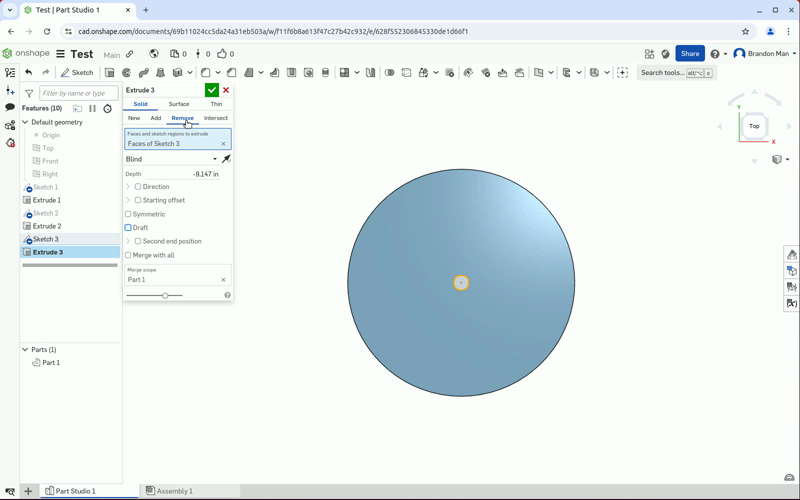
key(space)
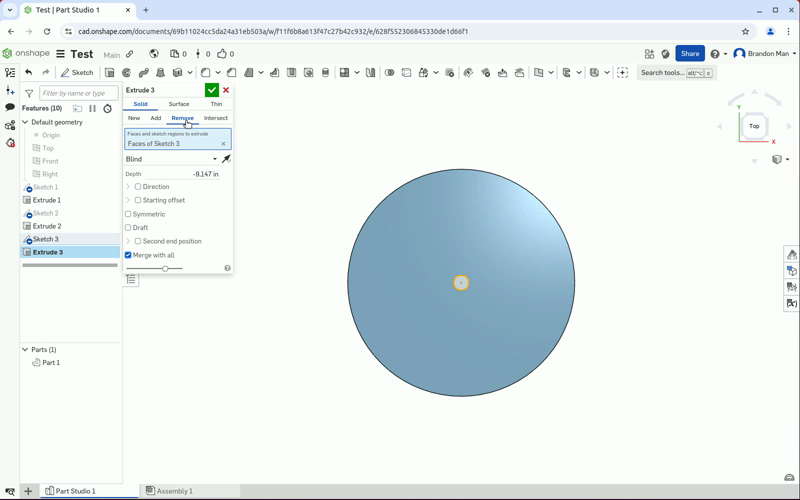
key(enter)
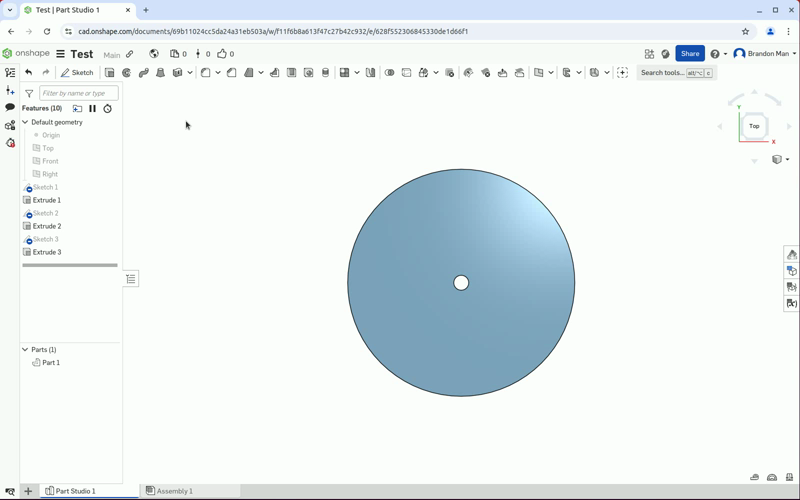
key(shift+h)
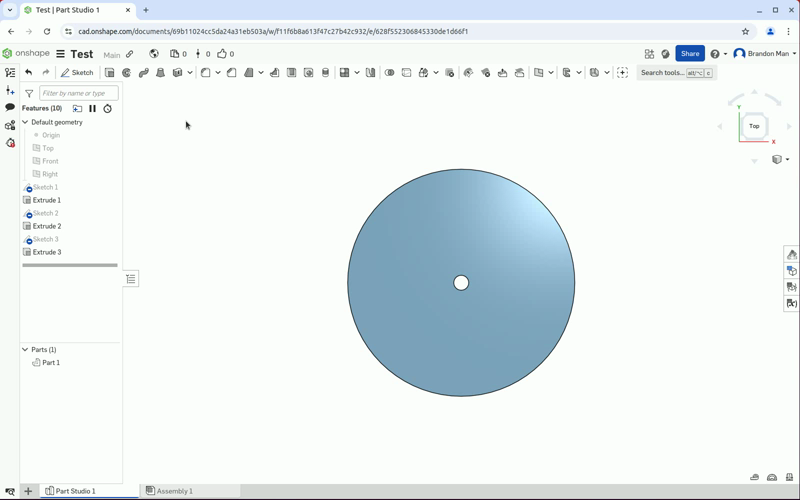
key(shift+h)
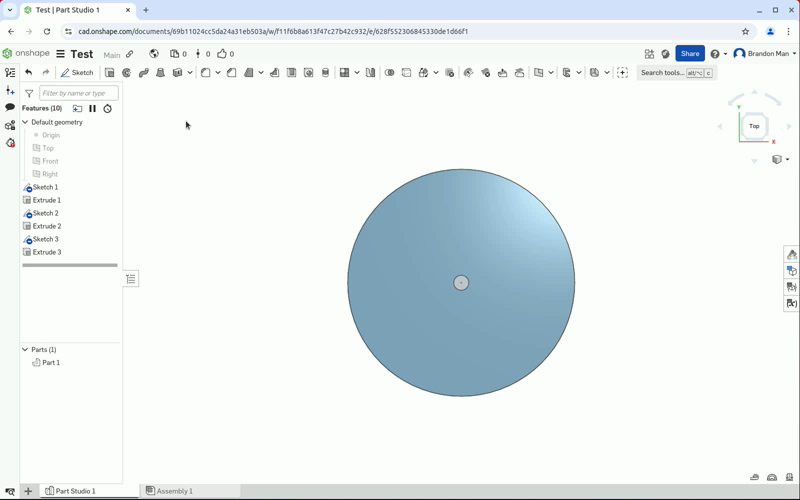
key(shift+7)
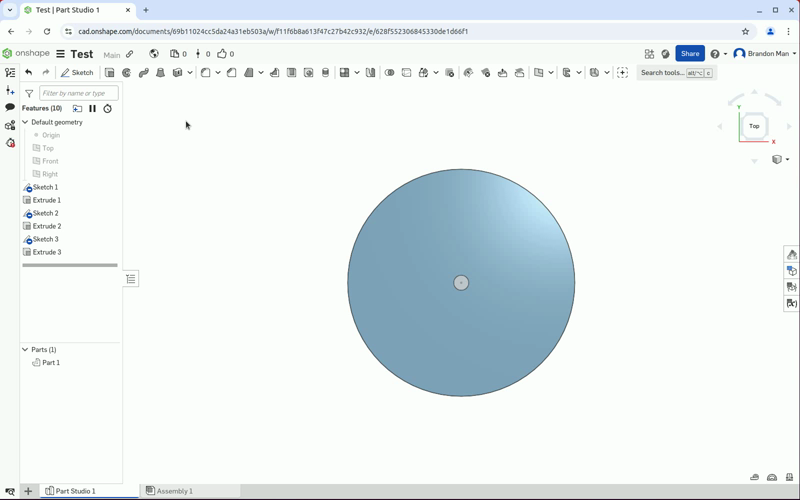
key(up, 3)
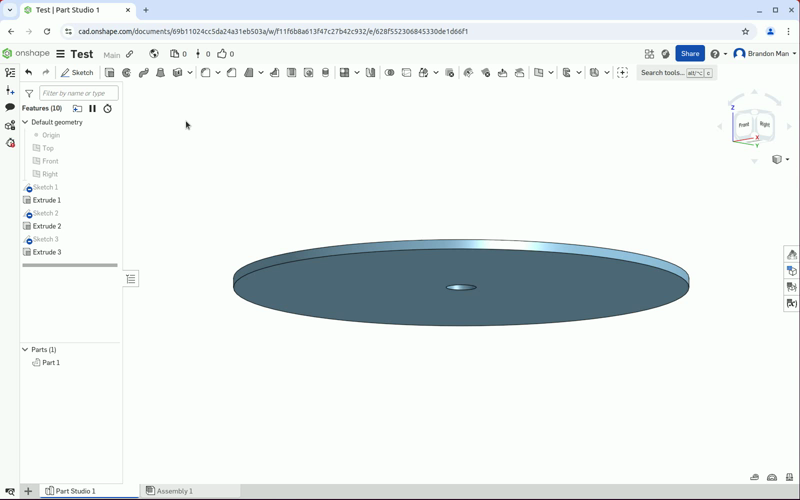
key(left, 3)
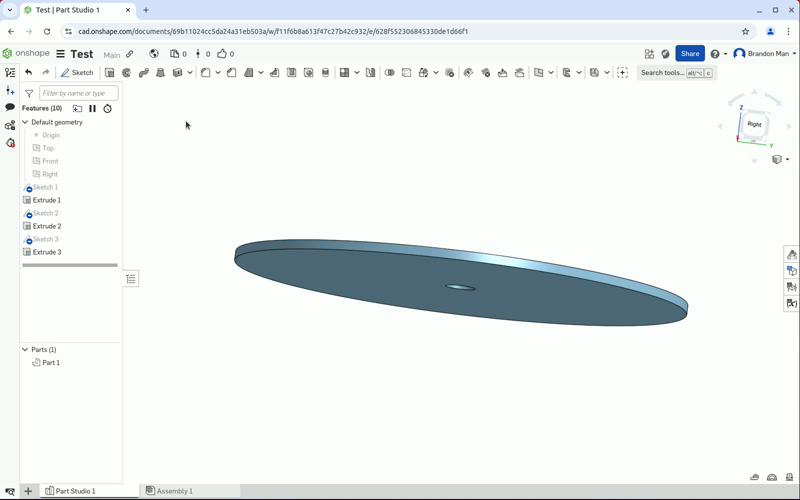
key(right, 3)
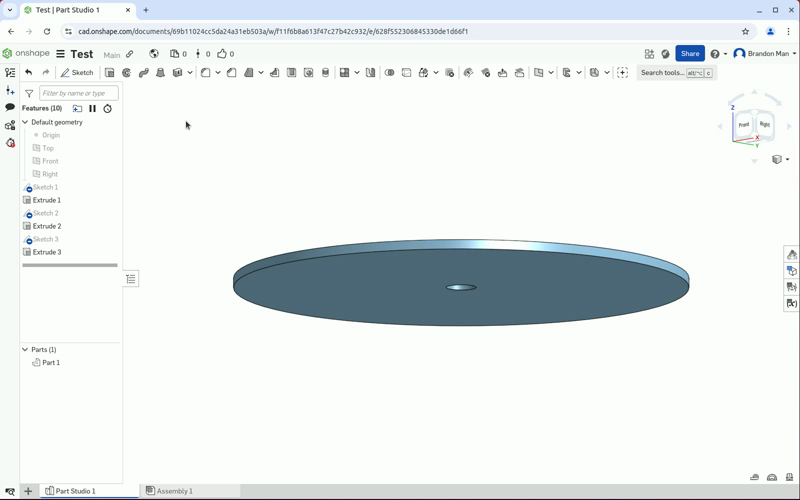
key(down, 3)
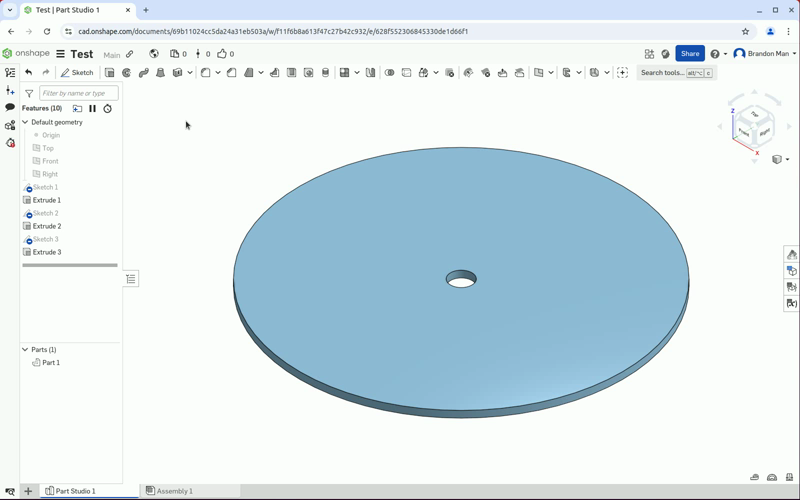
mouse_move(73, 189)
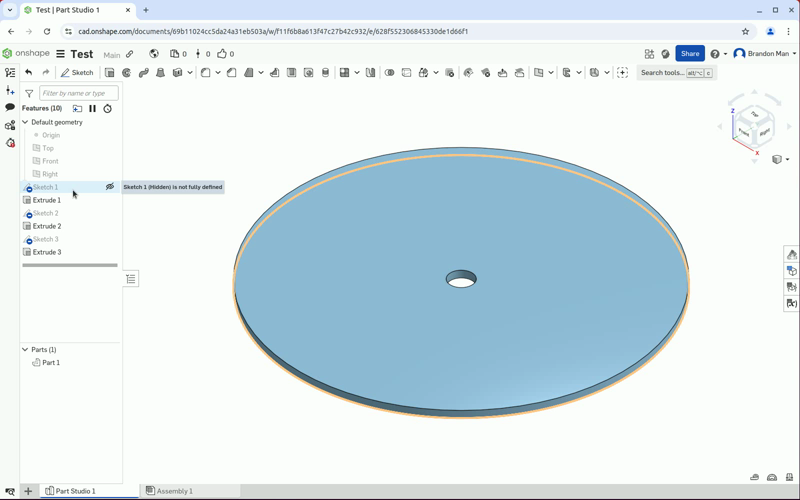
click(73, 189)